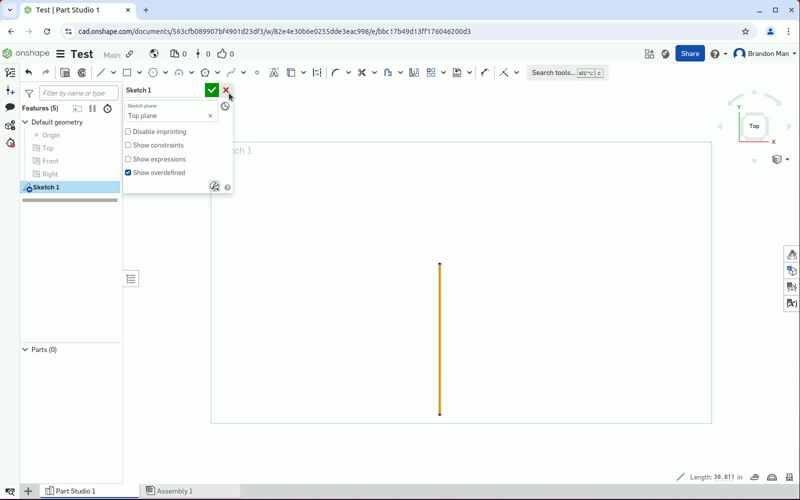
key(shift+h)
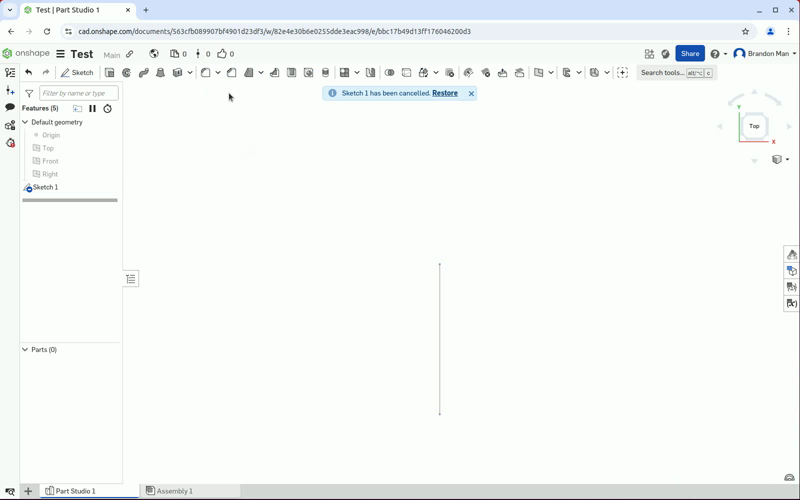
key(shift+s)
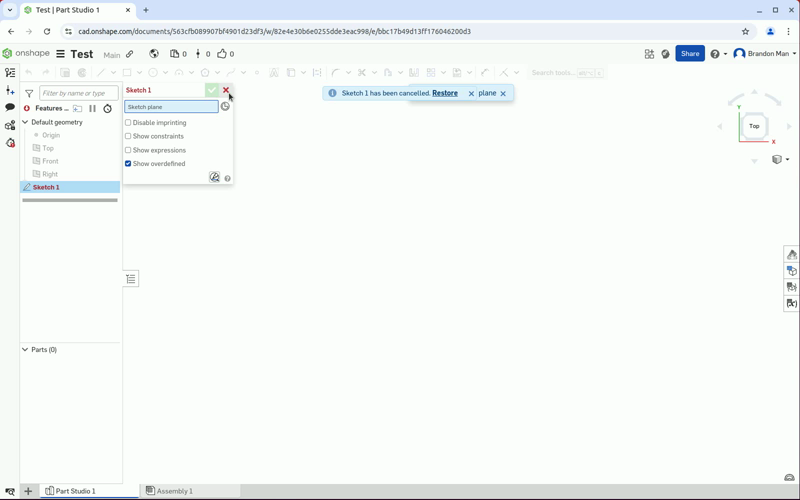
mouse_move(73, 150)
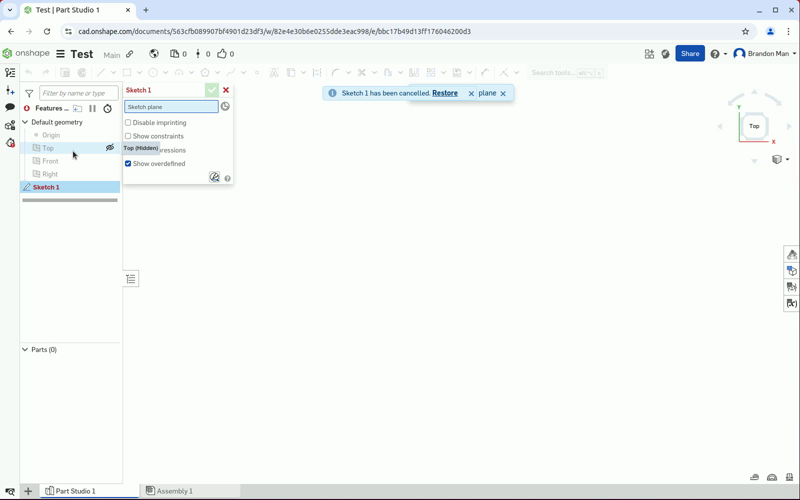
click(73, 150)
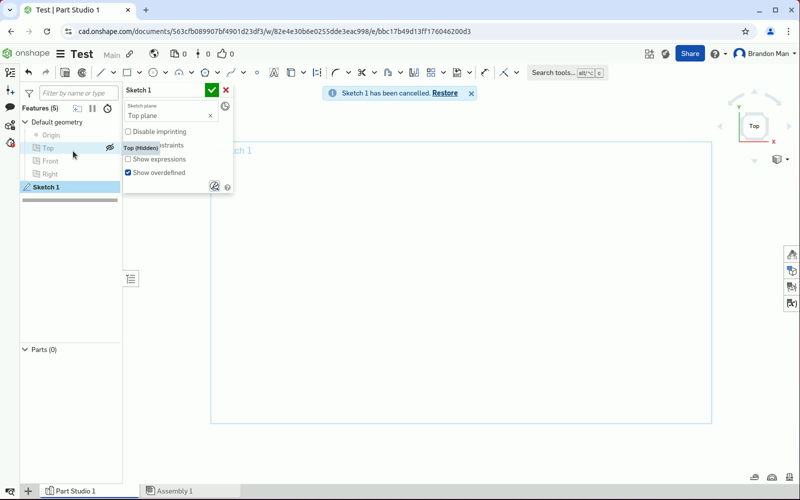
mouse_move(73, 352)
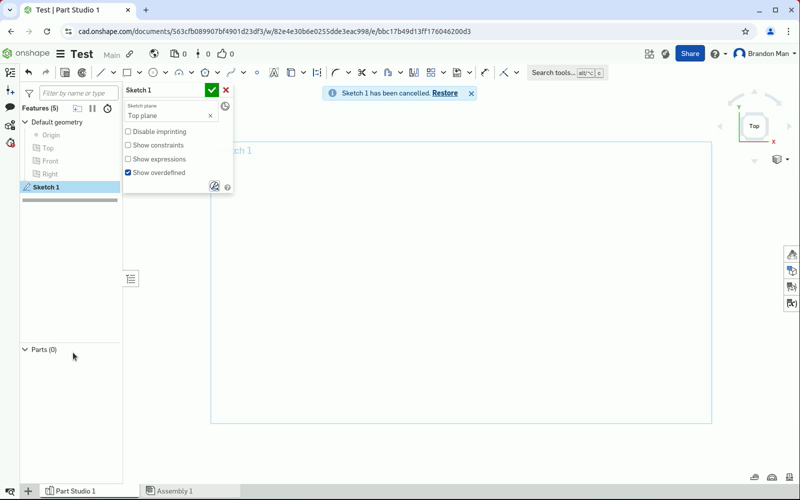
key(y)
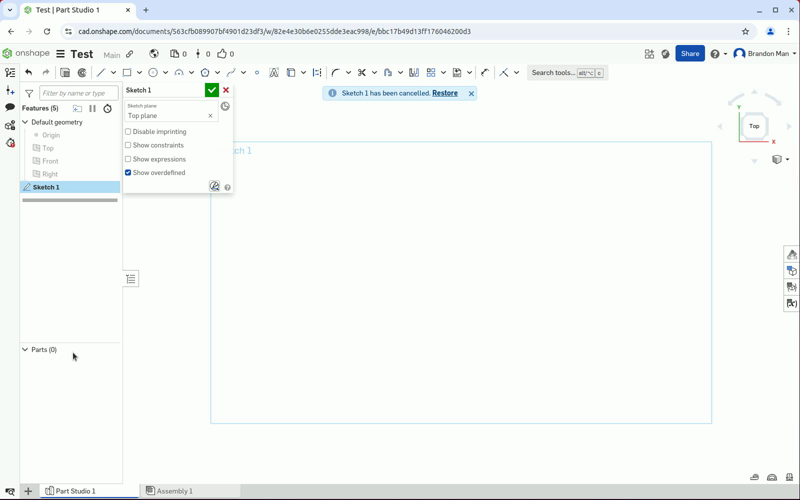
key(l)
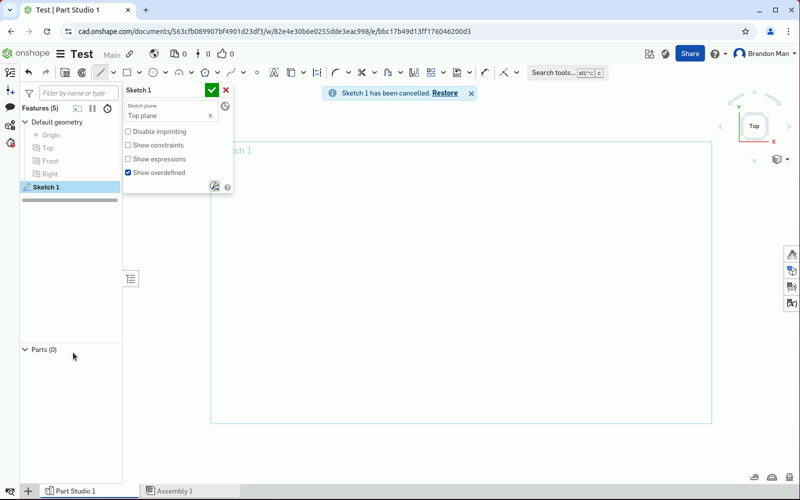
key_down(shift)
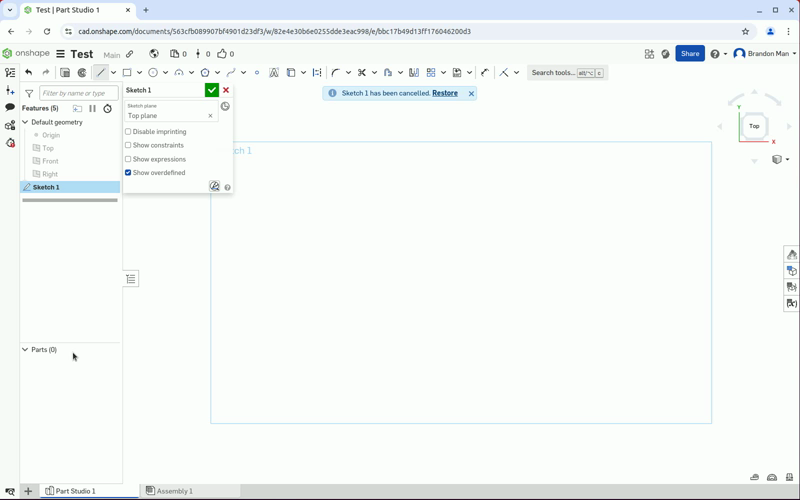
mouse_move(449, 279)
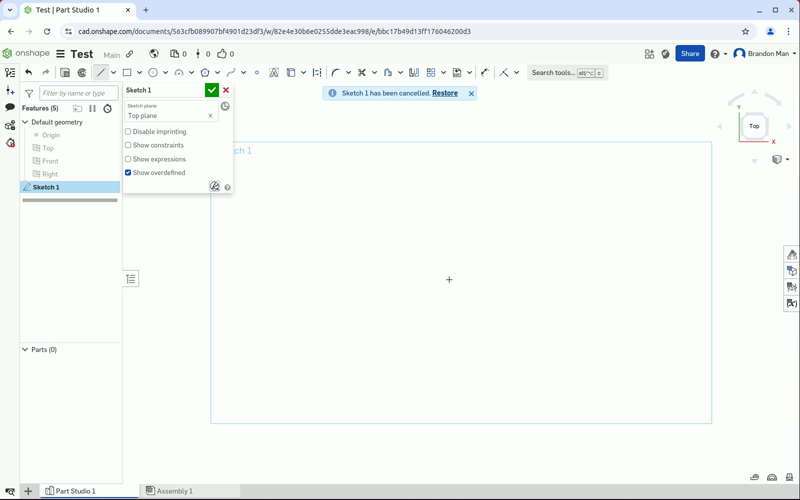
click(449, 279)
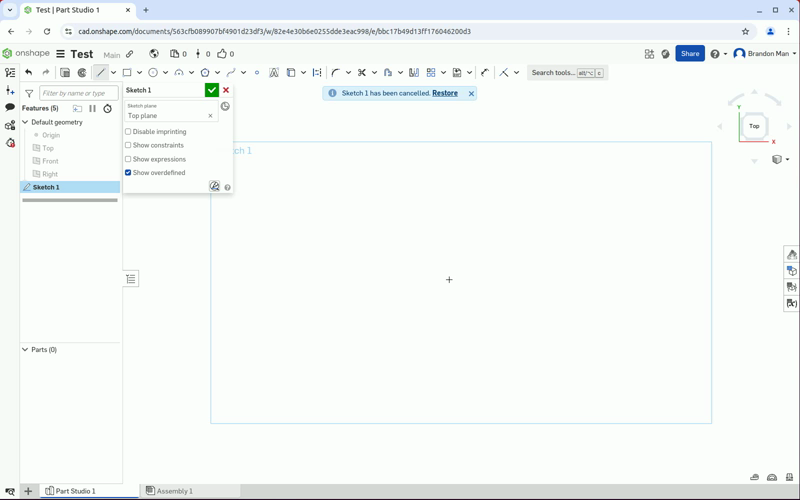
key_up(shift)
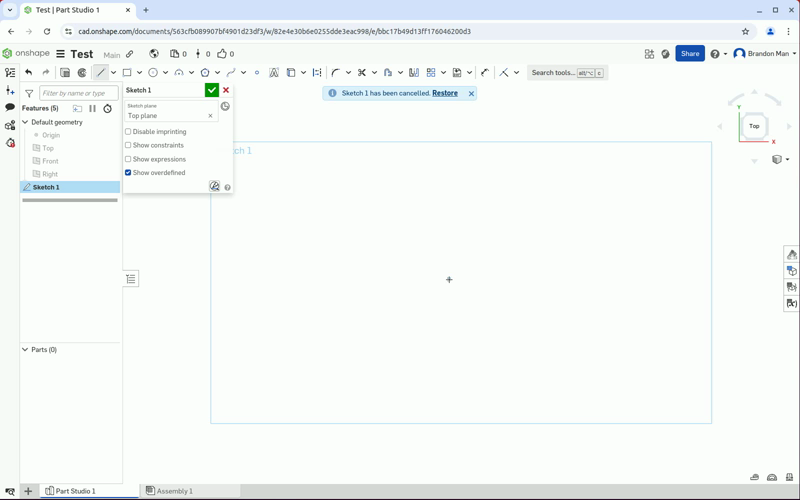
key_down(shift)
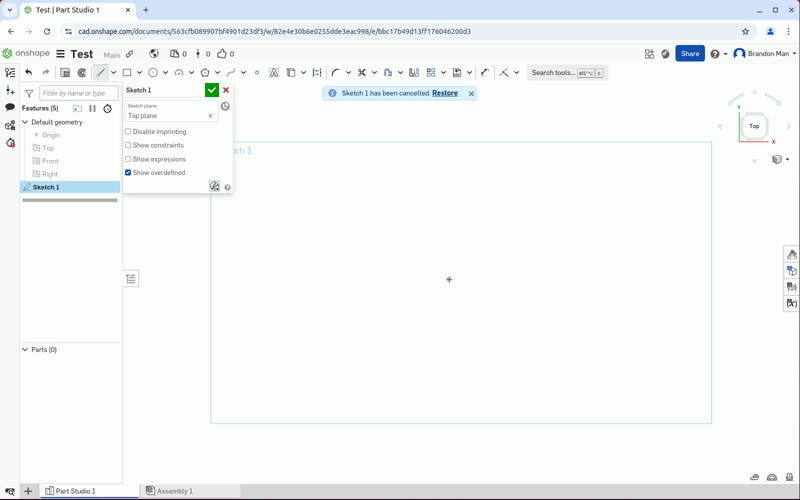
mouse_move(479, 279)
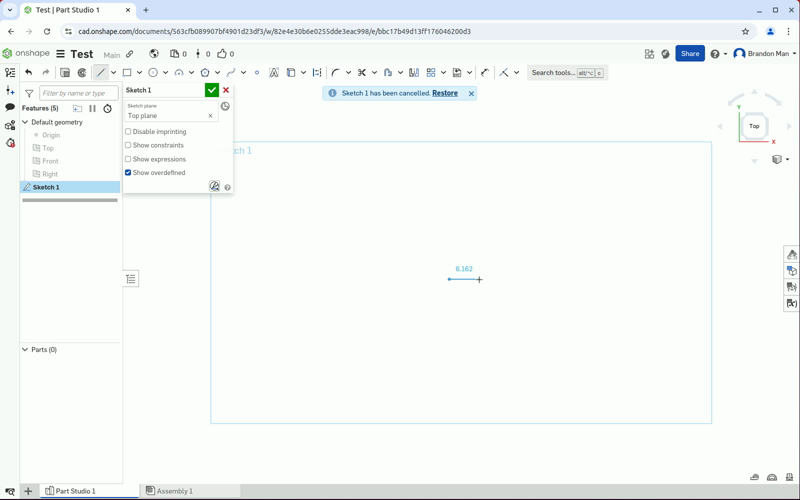
mouse_move(453, 293)
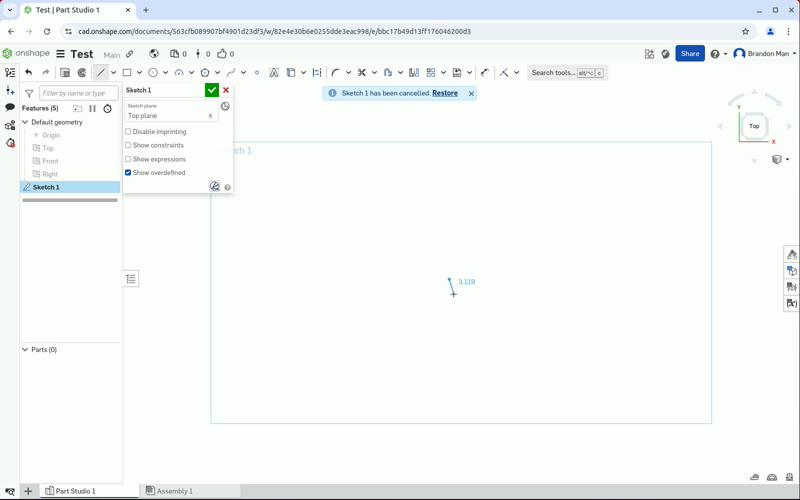
click(453, 293)
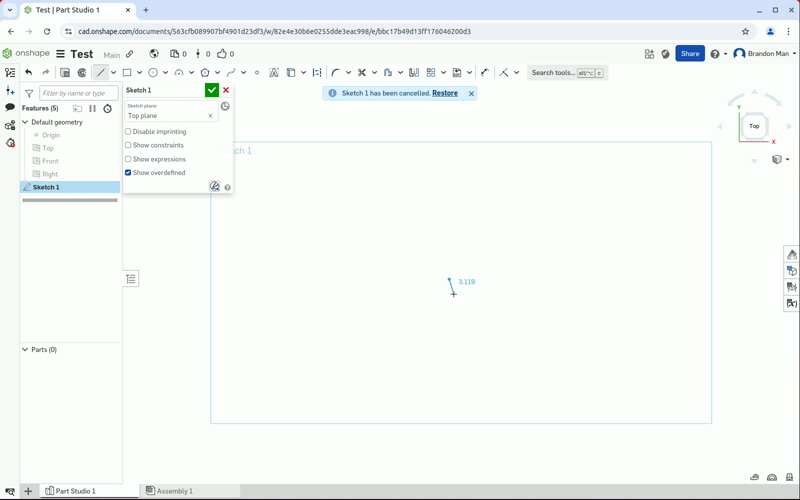
key_up(shift)
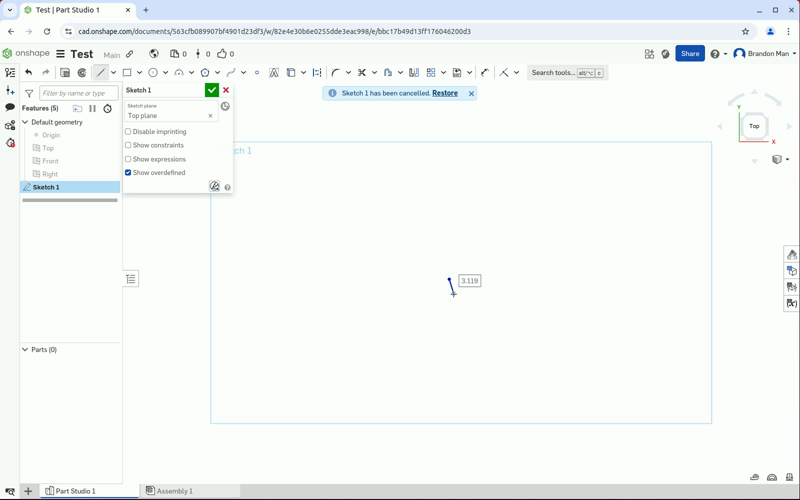
key_down(shift)
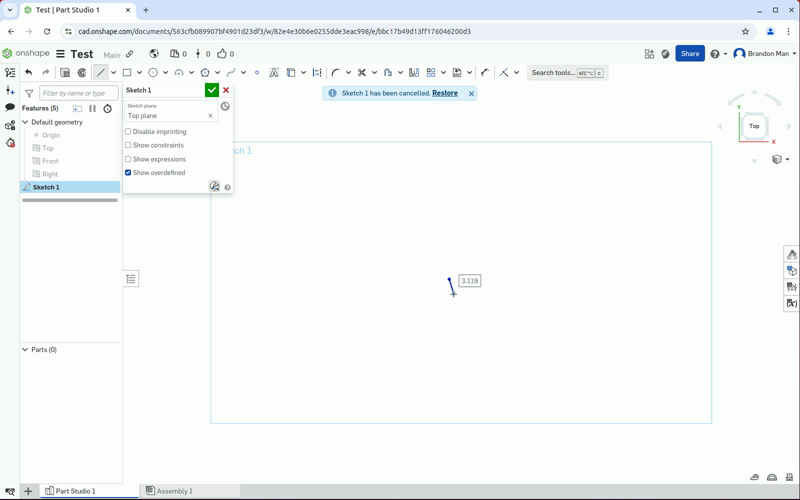
mouse_move(483, 293)
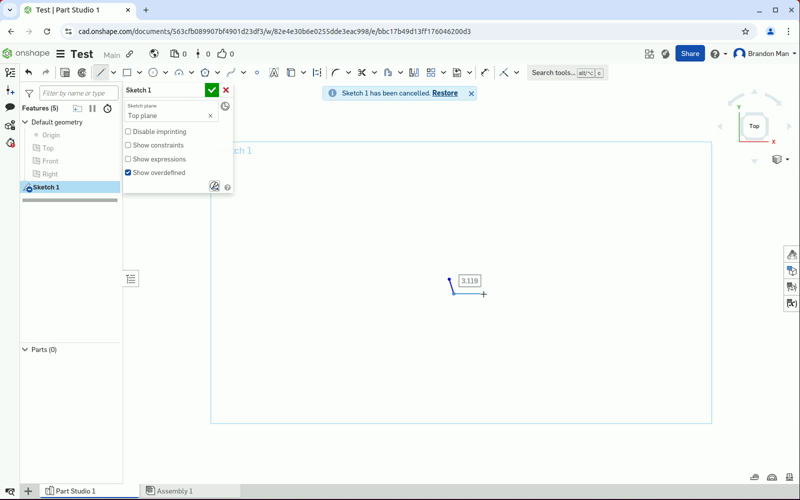
mouse_move(468, 293)
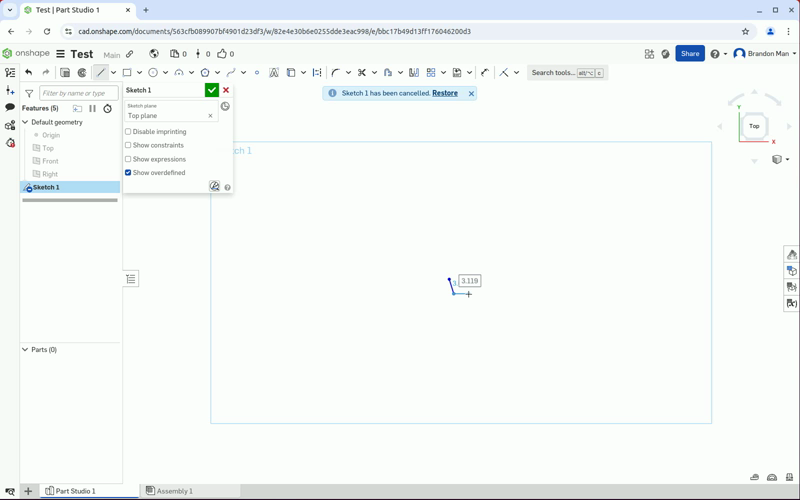
click(468, 293)
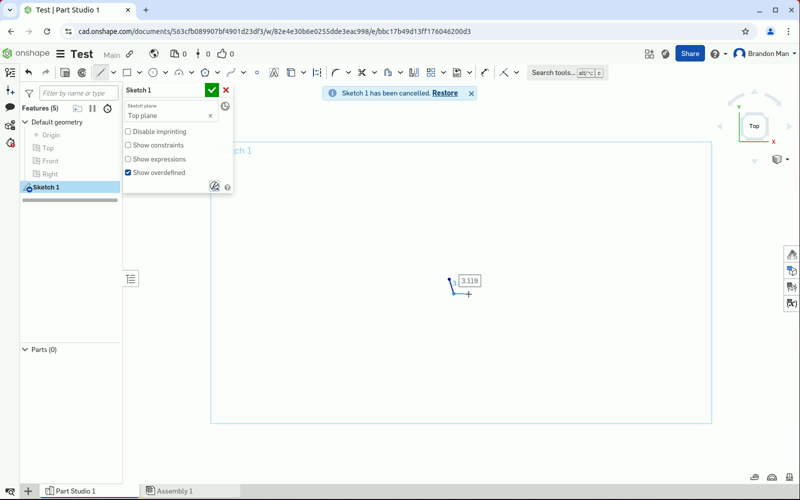
key_up(shift)
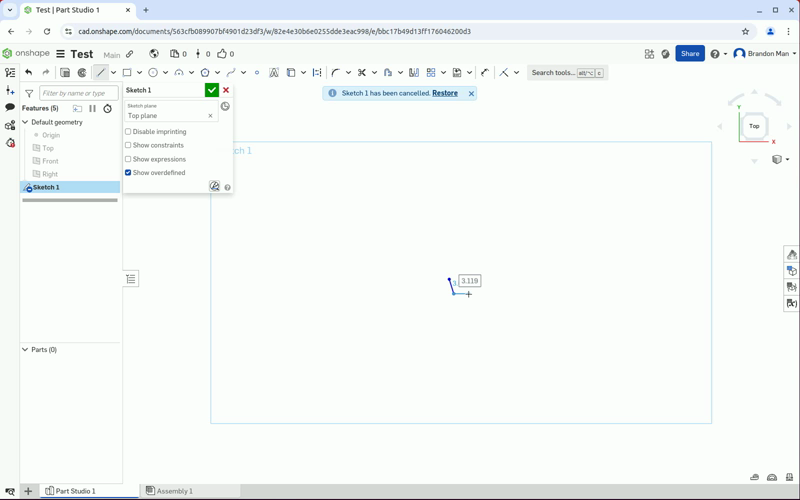
key_down(shift)
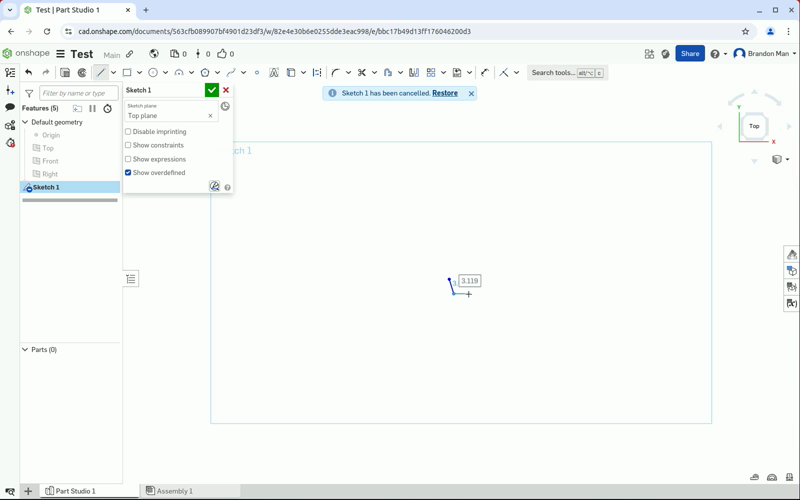
mouse_move(498, 293)
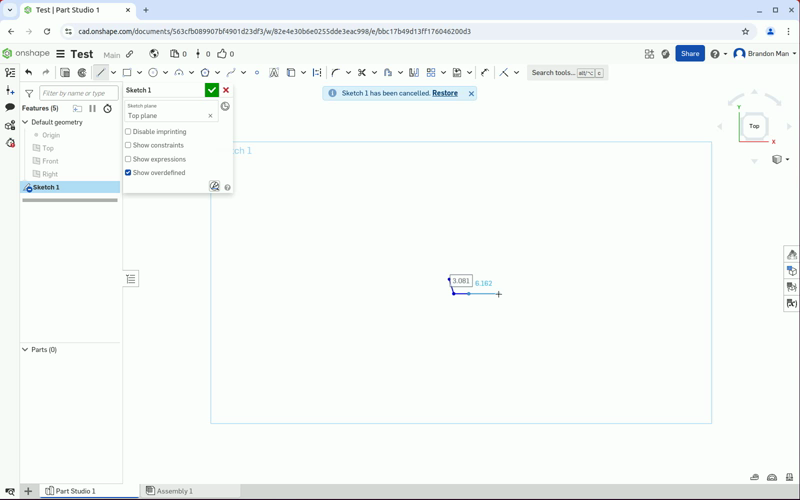
mouse_move(473, 279)
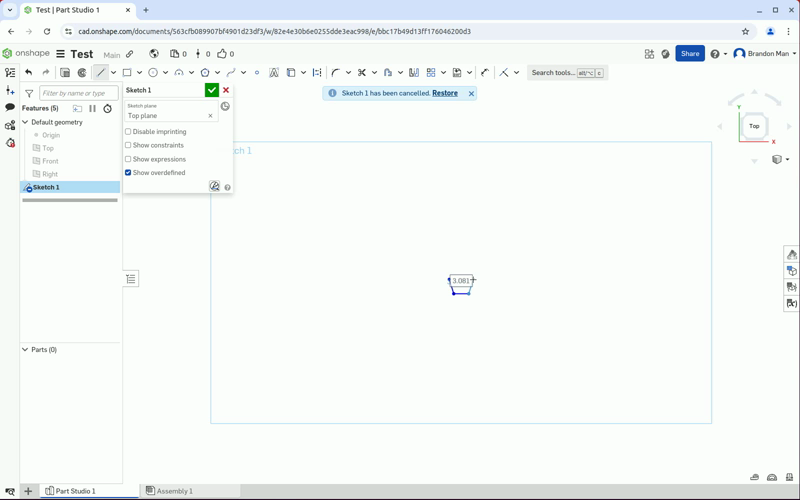
click(473, 279)
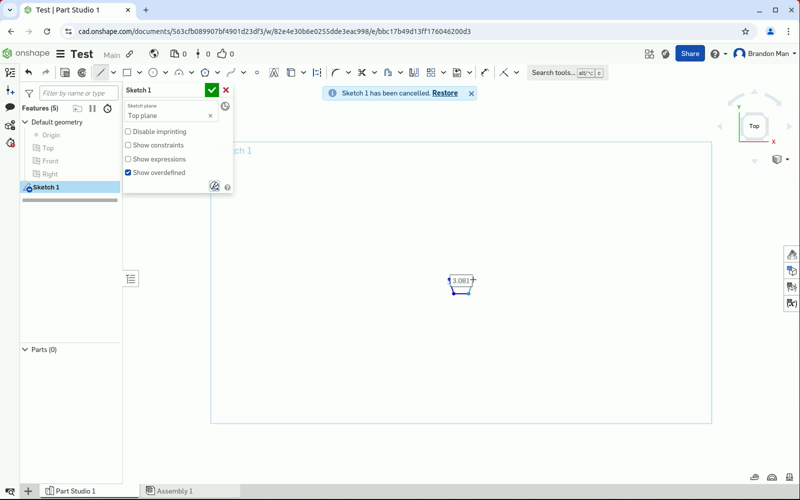
key_up(shift)
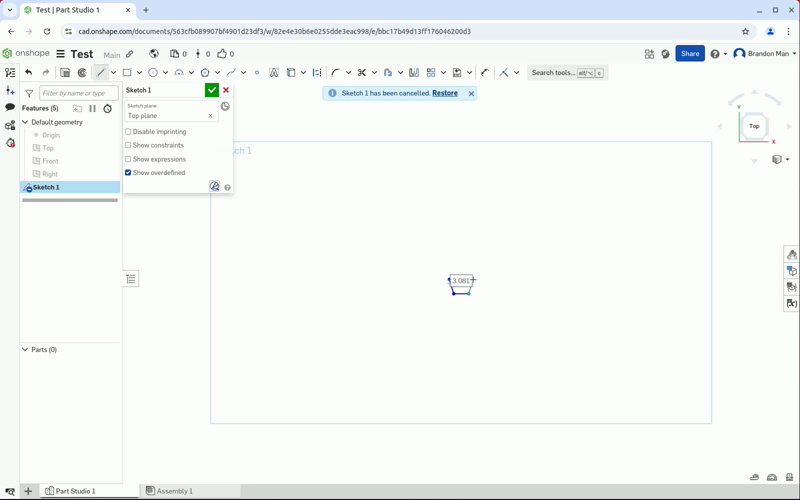
key_down(shift)
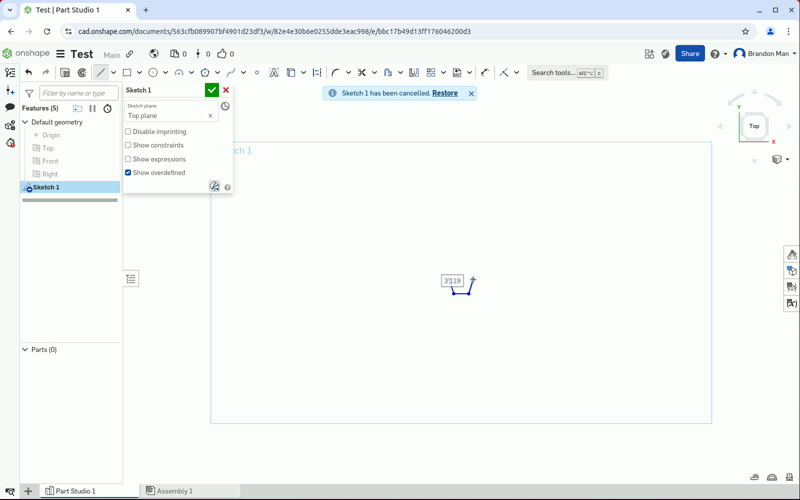
mouse_move(503, 279)
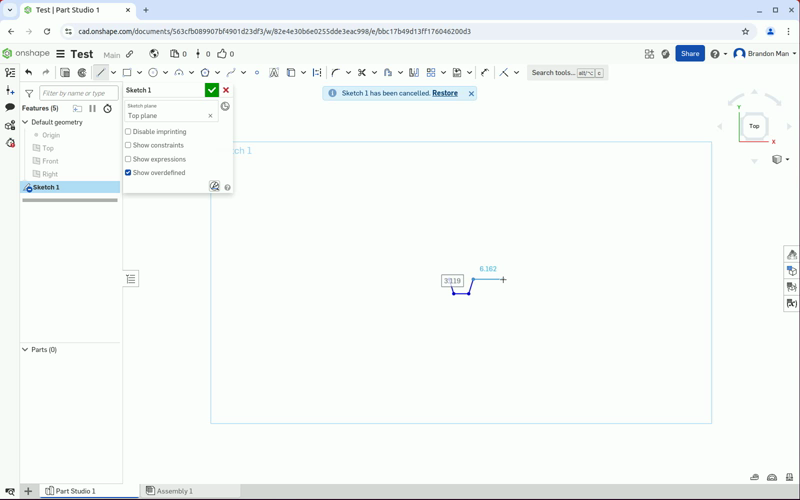
mouse_move(461, 270)
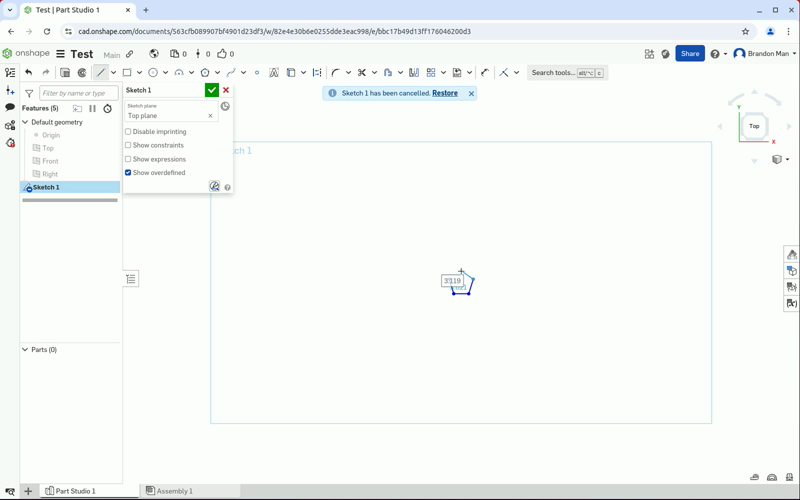
click(461, 270)
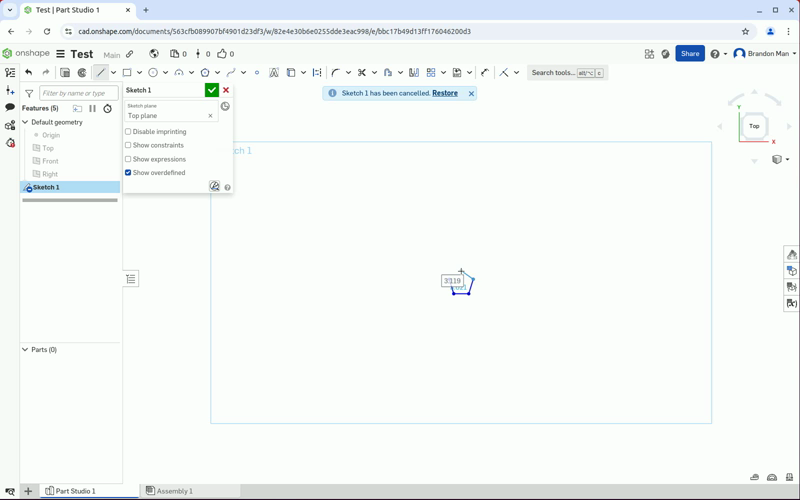
key_up(shift)
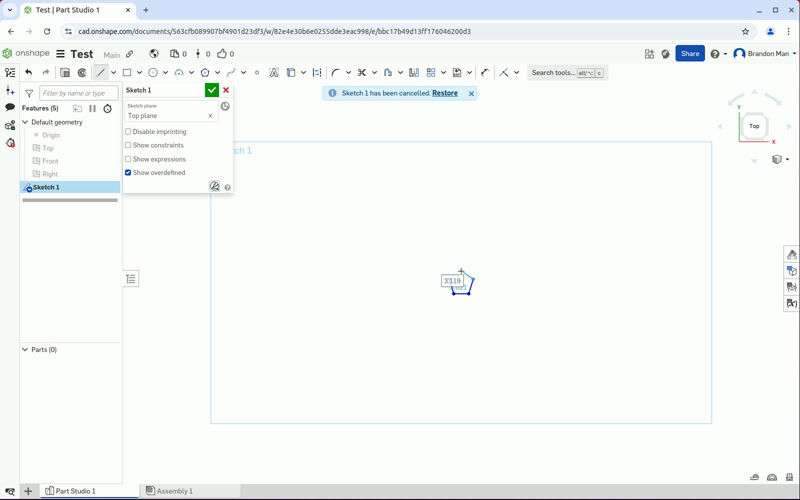
mouse_move(491, 270)
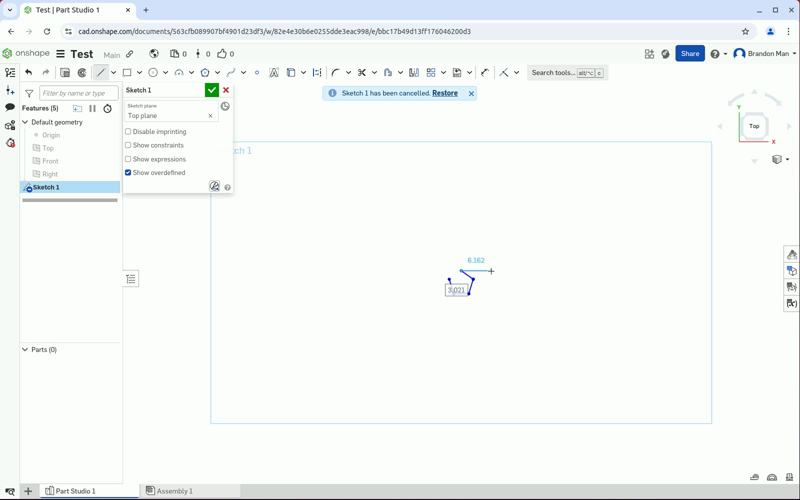
key_down(shift)
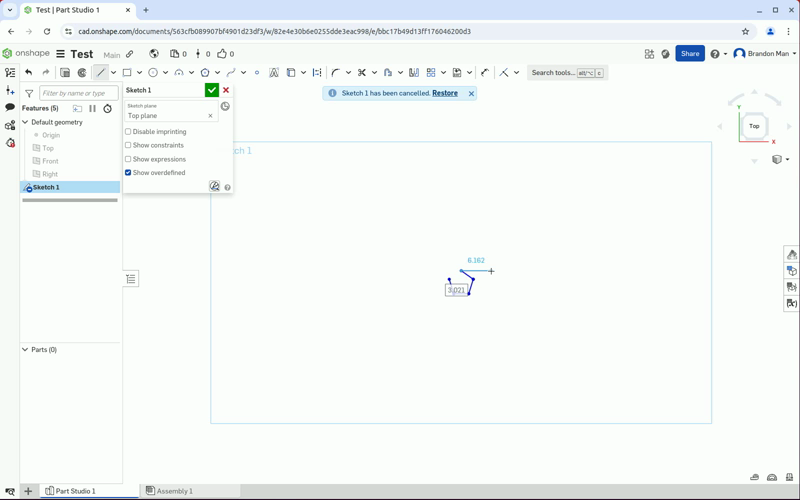
mouse_move(449, 279)
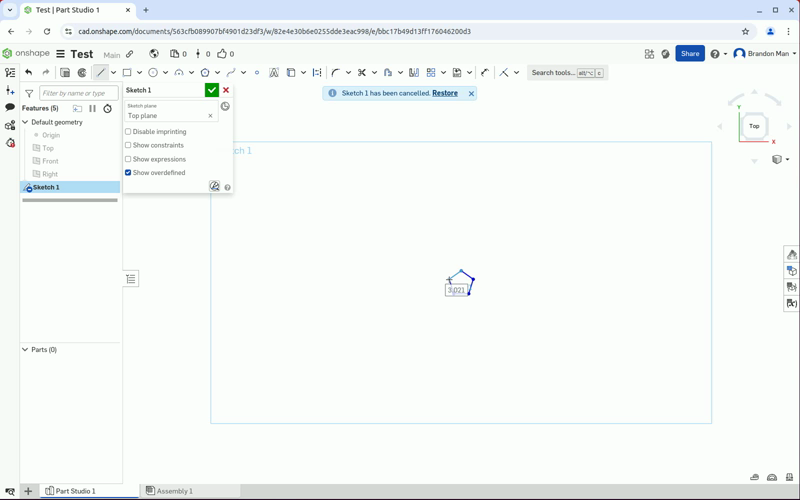
key_up(shift)
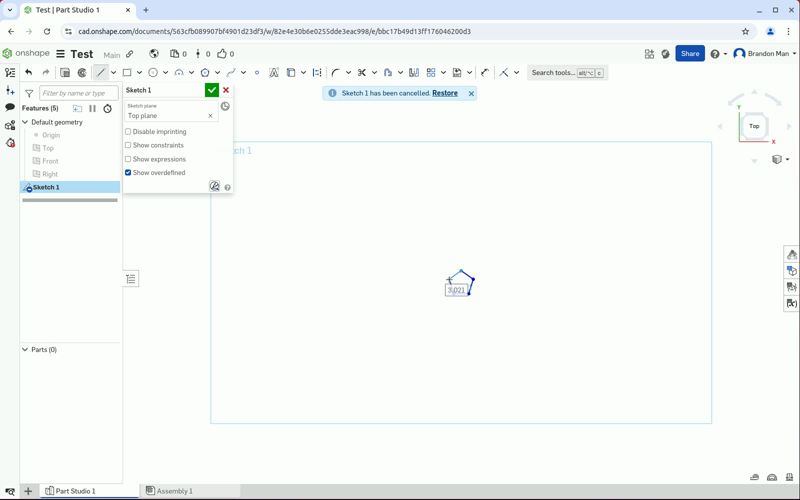
click(449, 279)
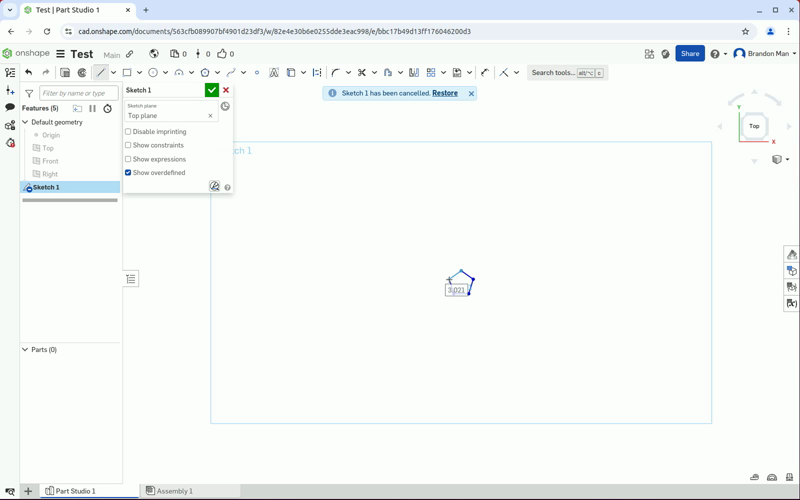
key(esc)
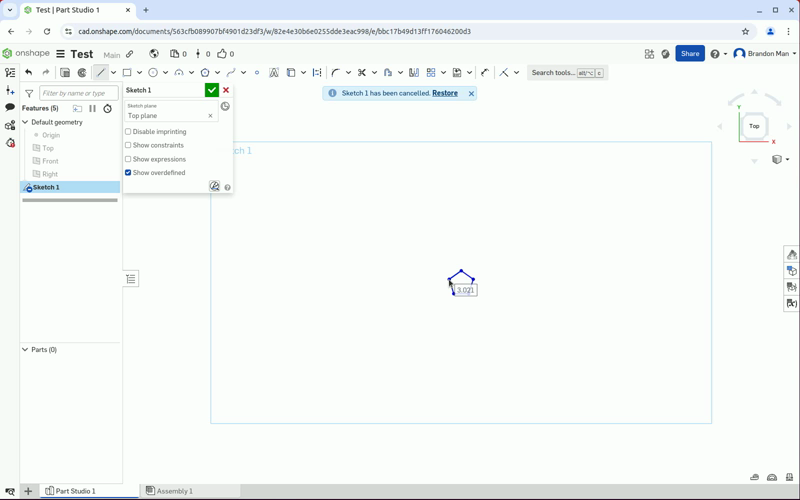
mouse_move(457, 287)
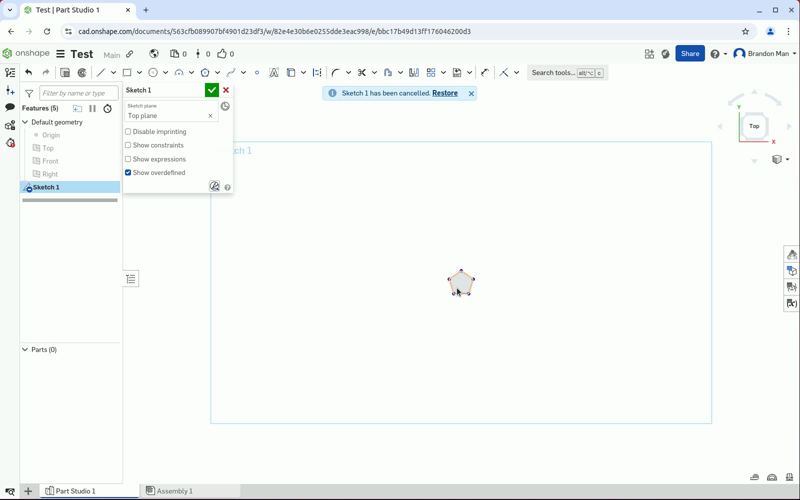
scroll(6)
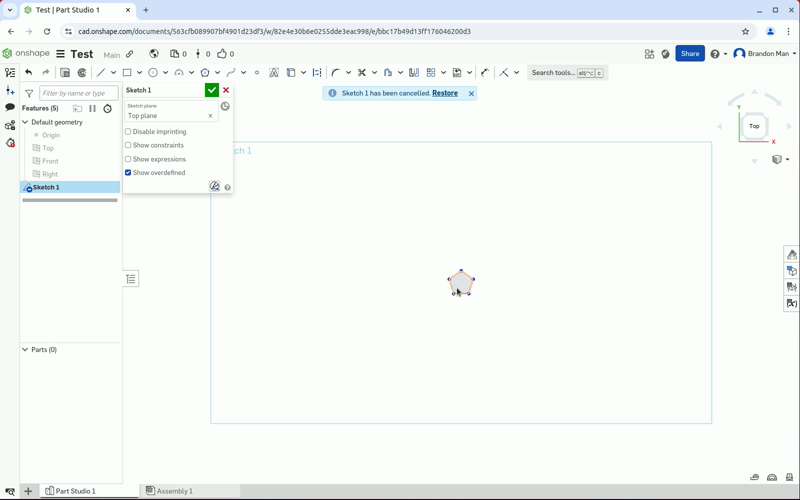
scroll(6)
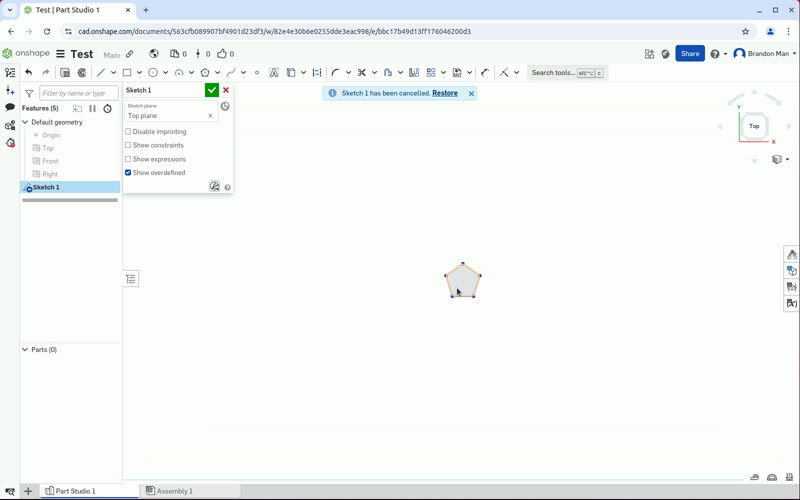
scroll(6)
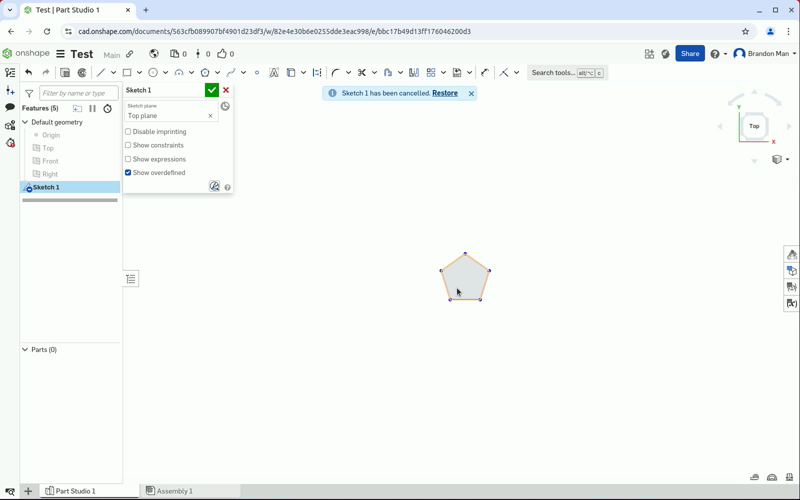
scroll(6)
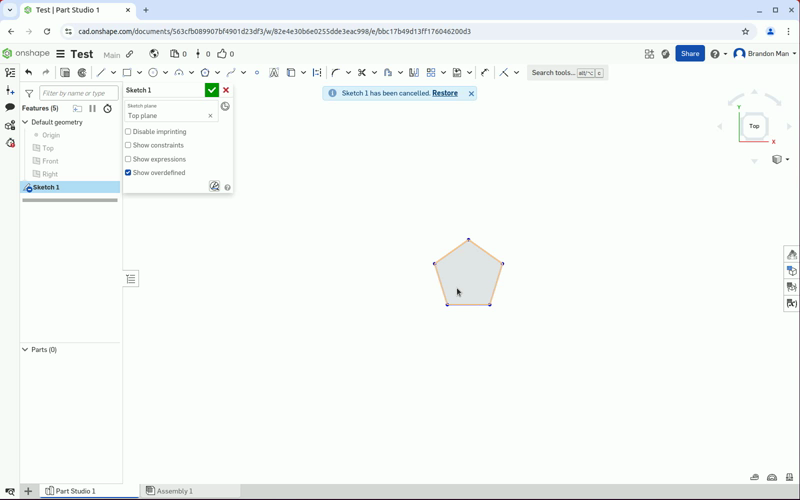
scroll(6)
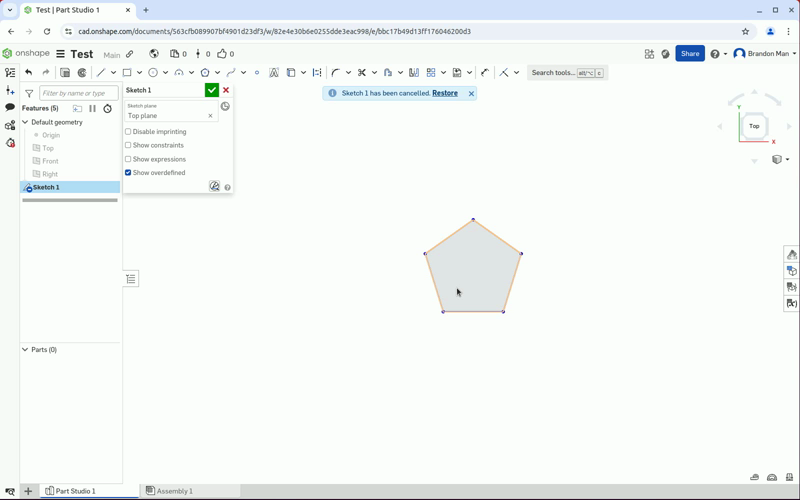
scroll(6)
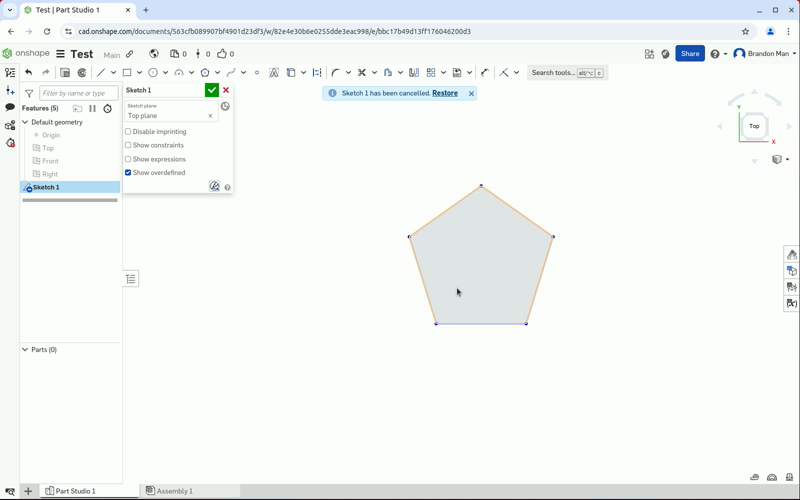
scroll(6)
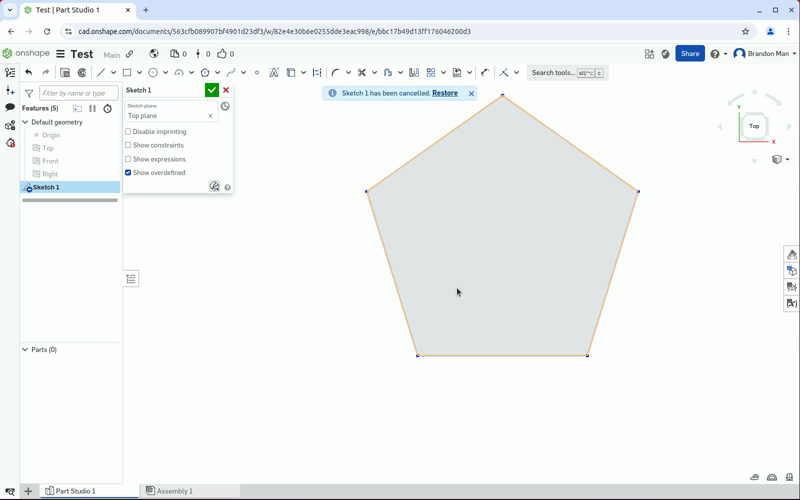
click(457, 287)
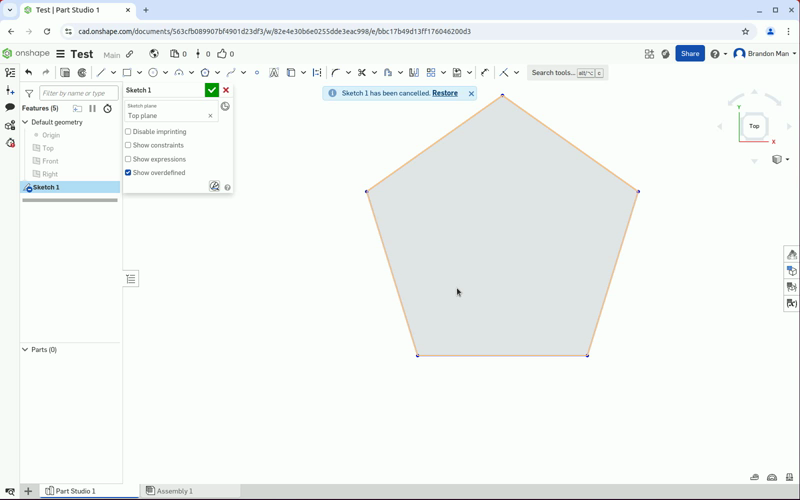
scroll(-6)
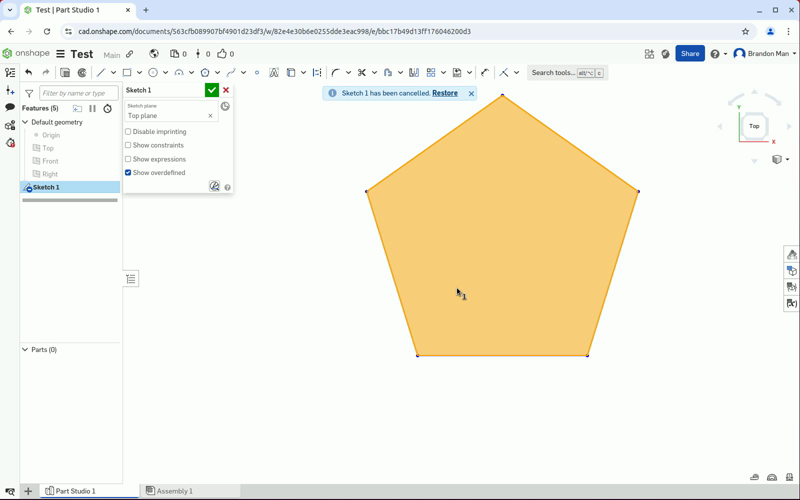
scroll(-6)
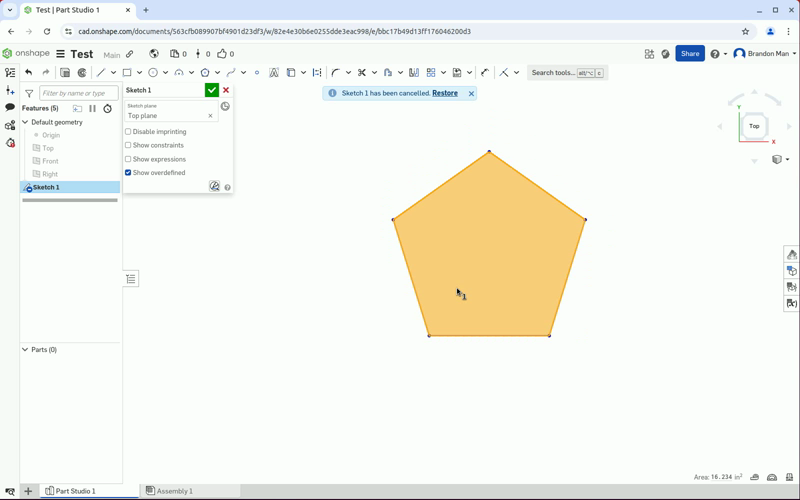
scroll(-6)
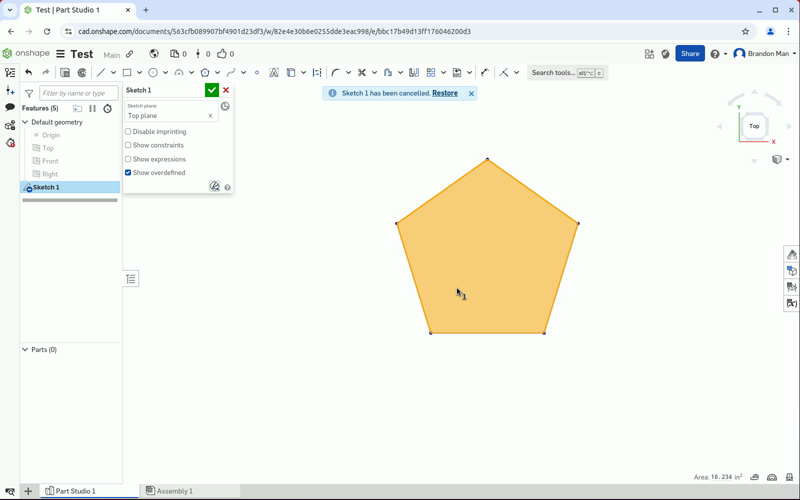
scroll(-6)
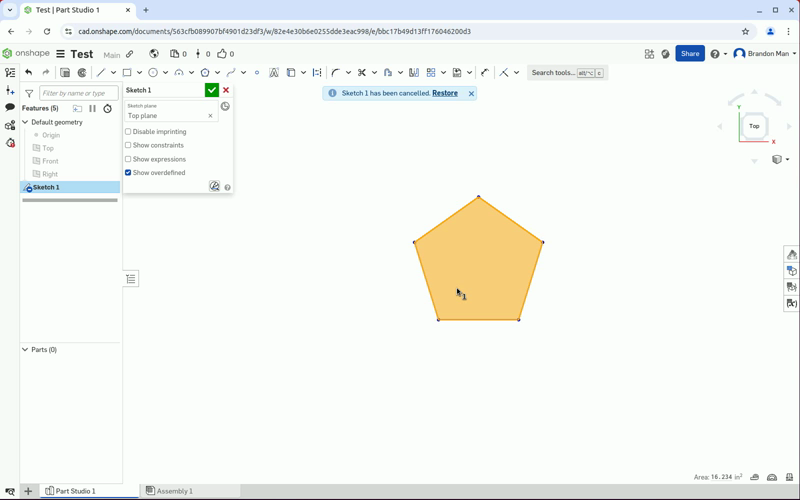
scroll(-6)
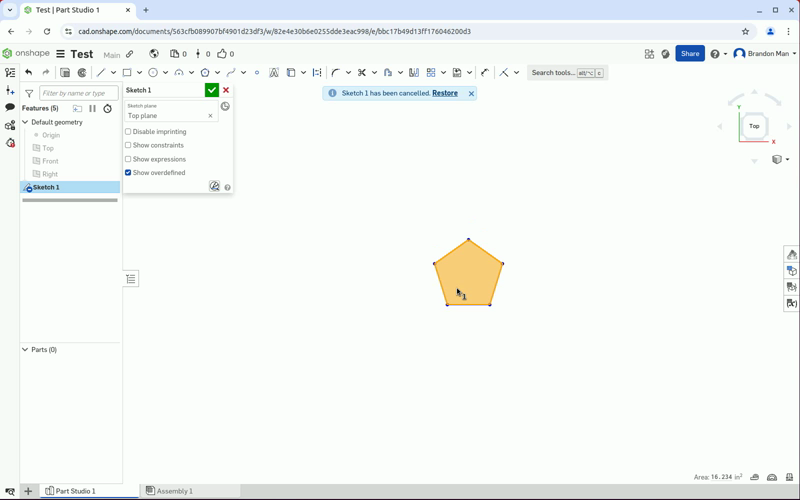
scroll(-6)
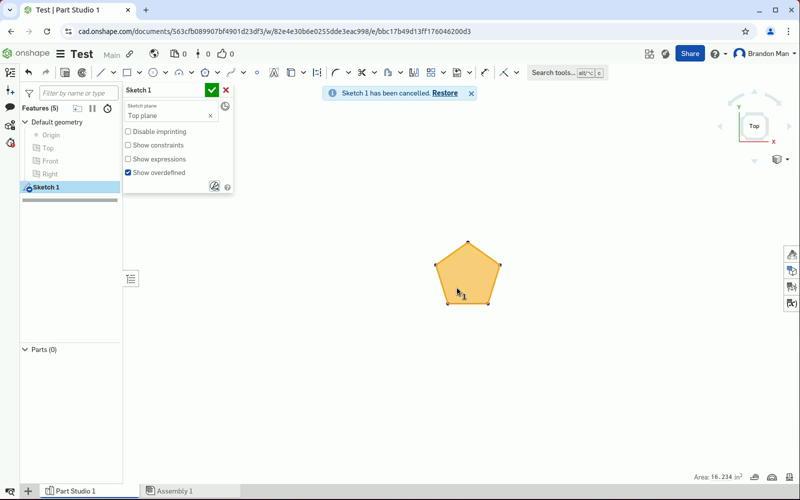
scroll(-6)
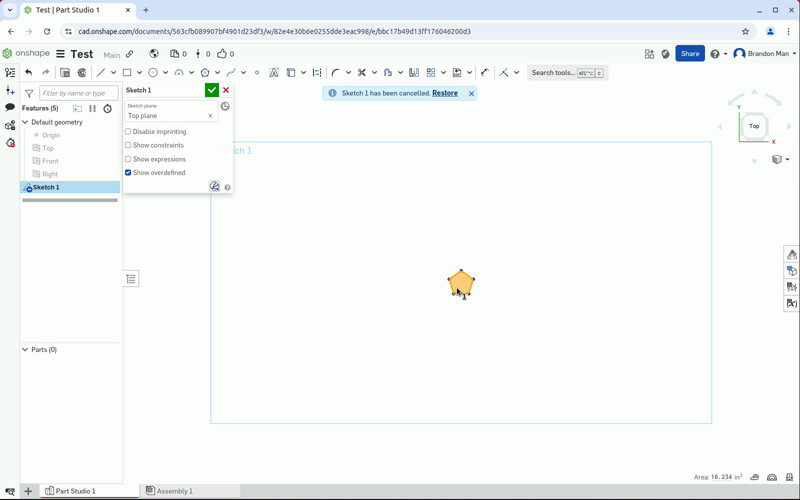
mouse_move(73, 352)
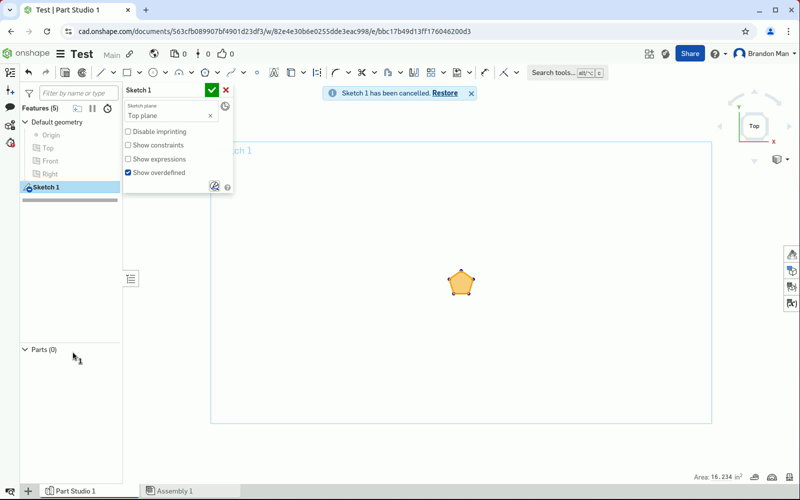
key(shift+y)
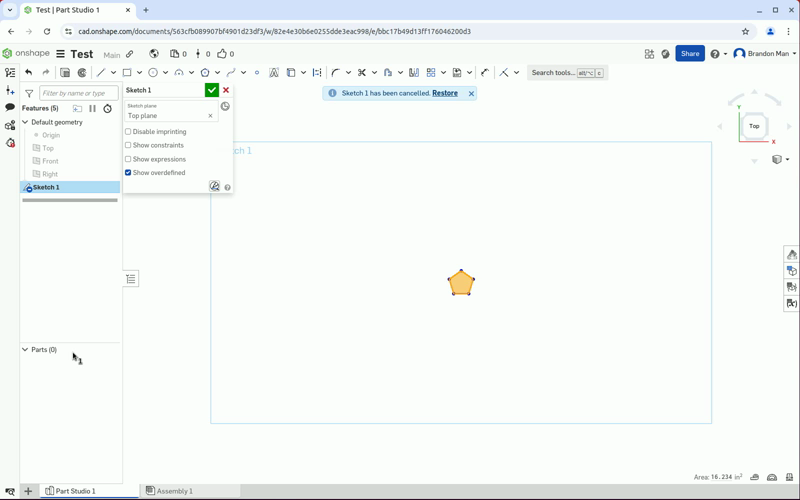
key(shift+e)
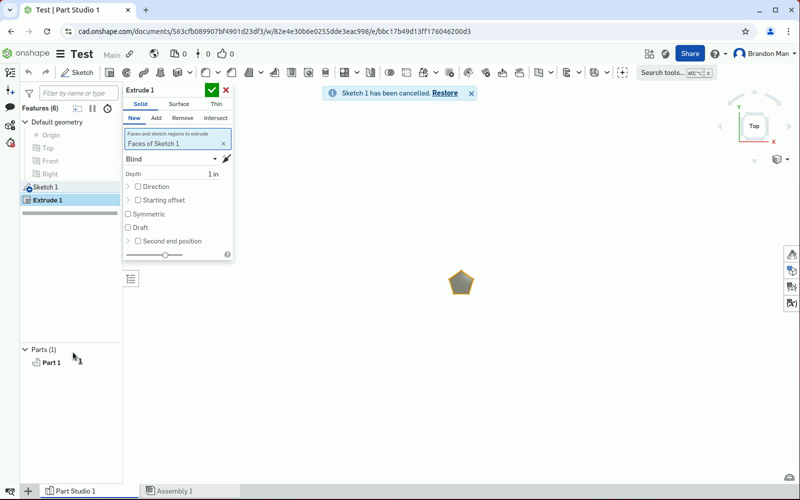
mouse_move(143, 106)
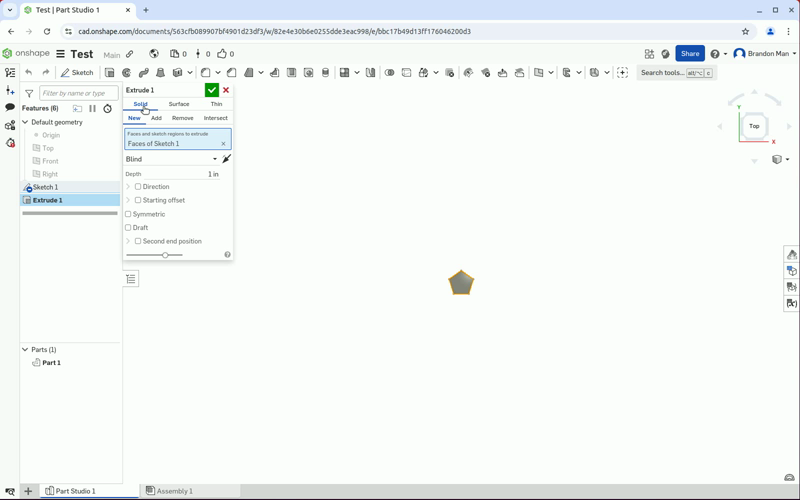
click(143, 106)
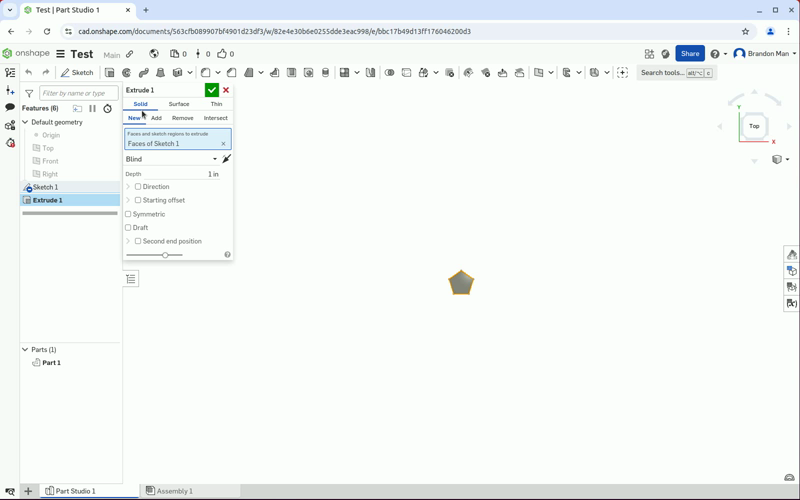
mouse_move(137, 120)
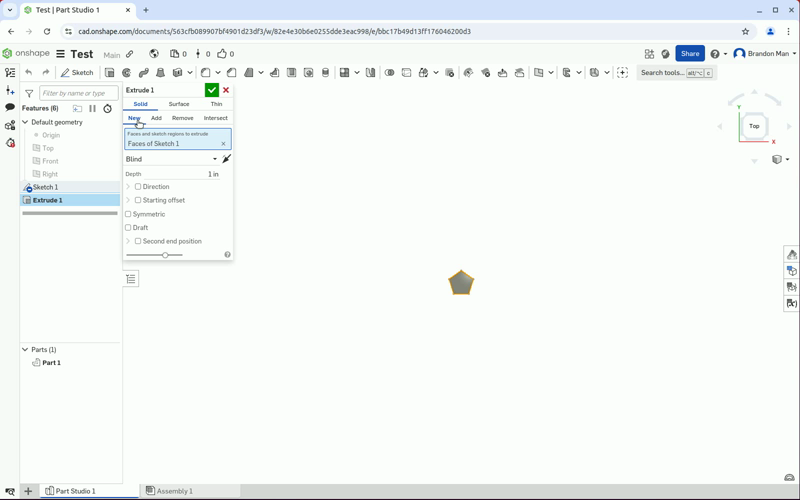
click(137, 120)
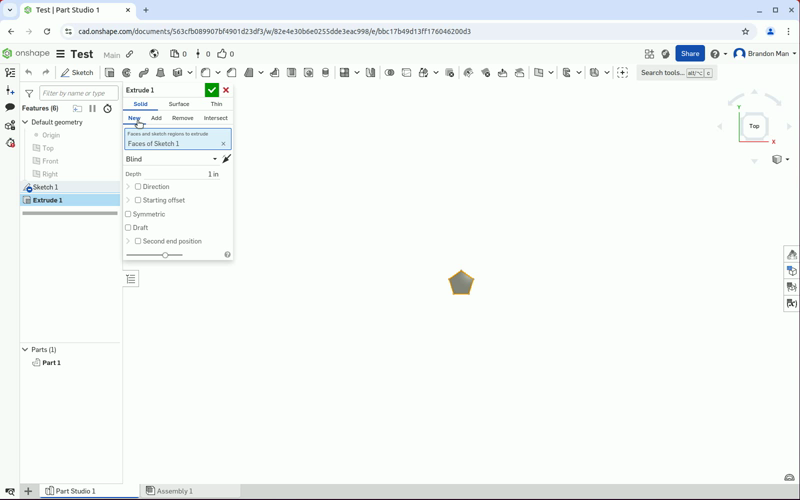
key(tab, 4)
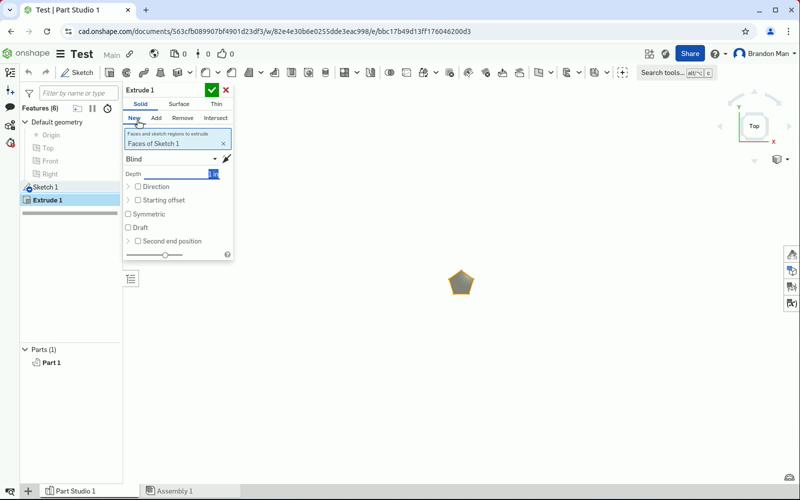
text(23.108)
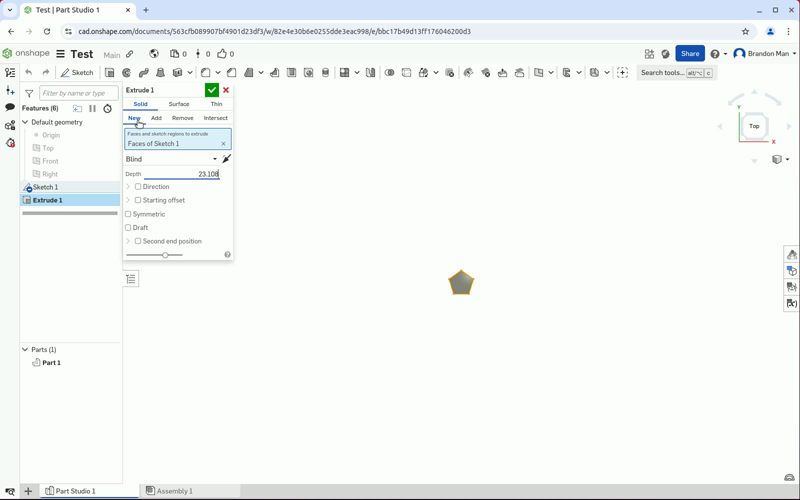
key(enter)
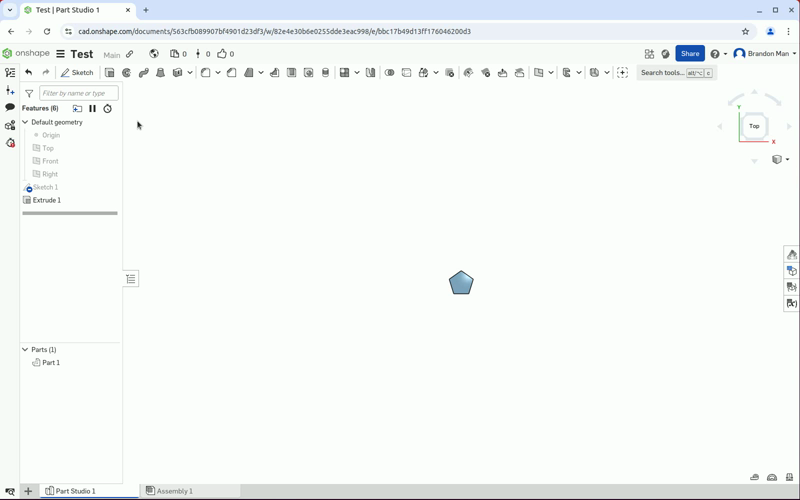
key(shift+h)
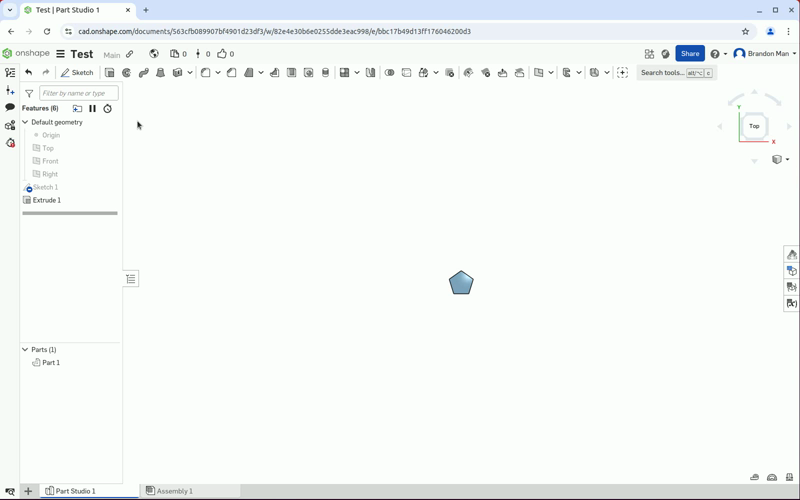
key(shift+h)
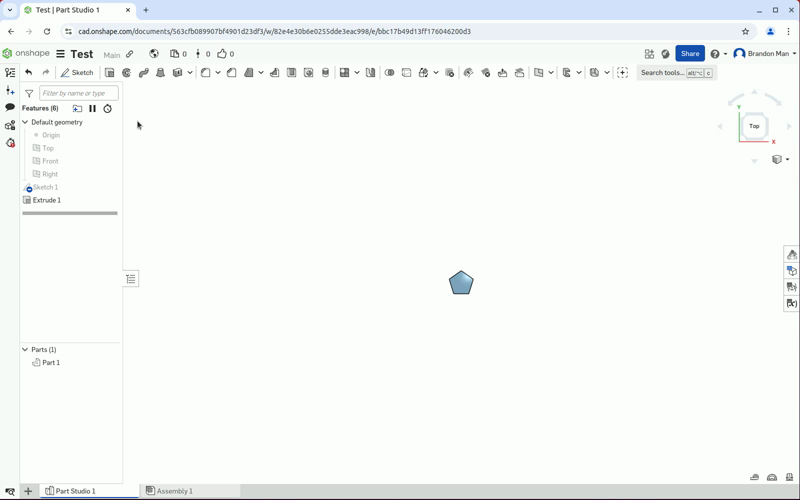
mouse_move(73, 189)
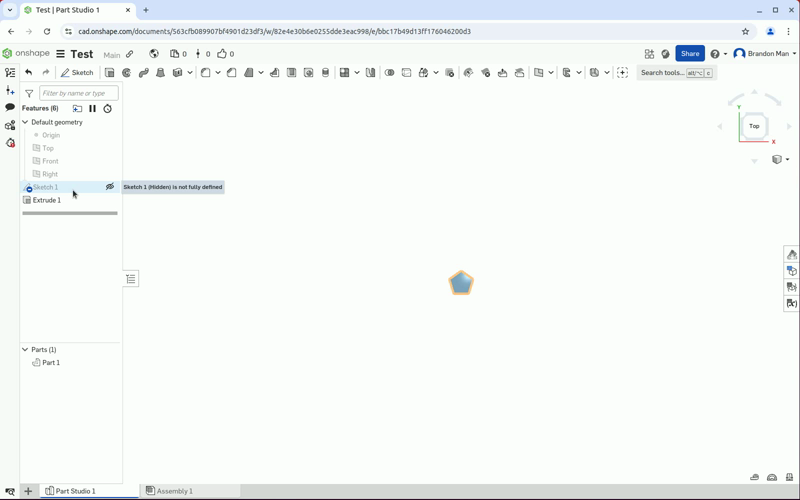
click(73, 189)
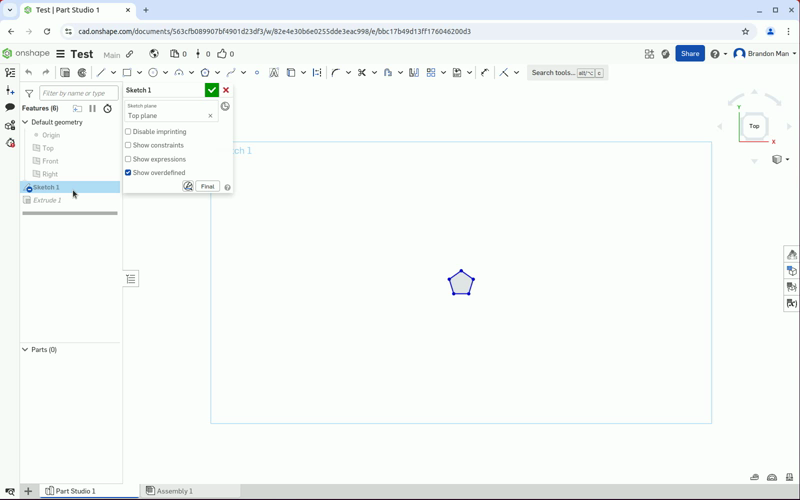
mouse_move(229, 92)
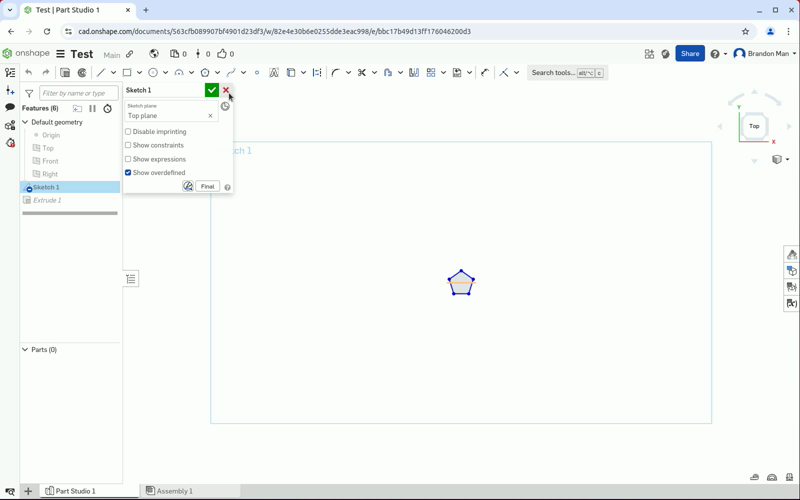
click(229, 92)
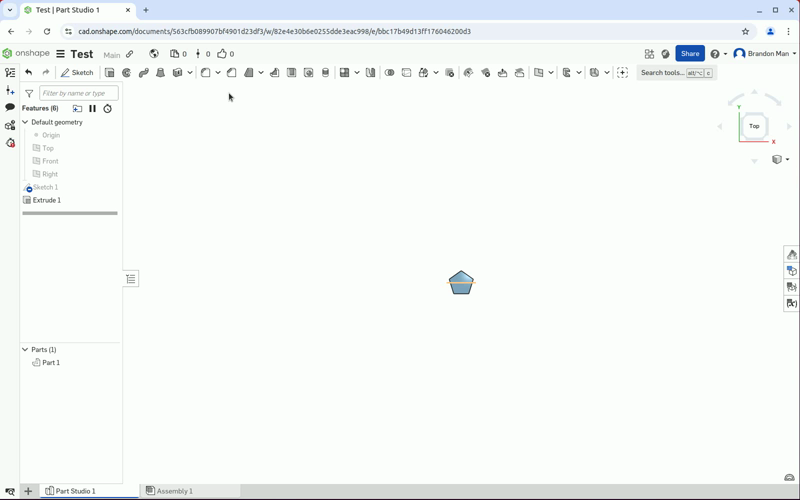
mouse_move(73, 352)
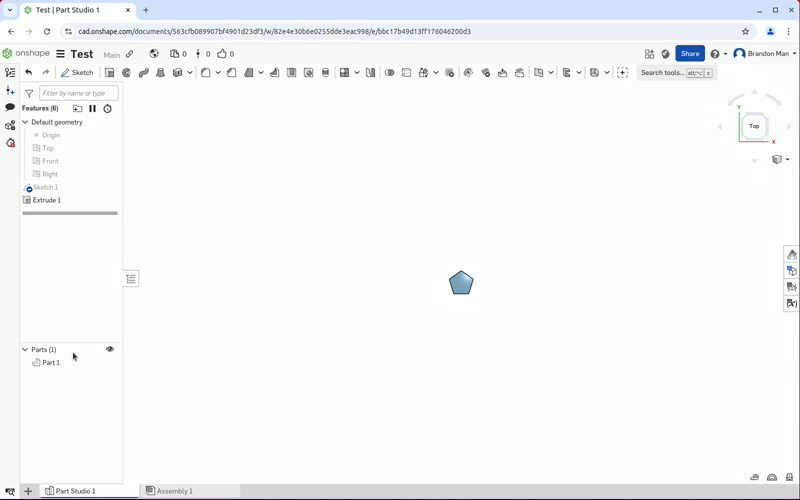
key(y)
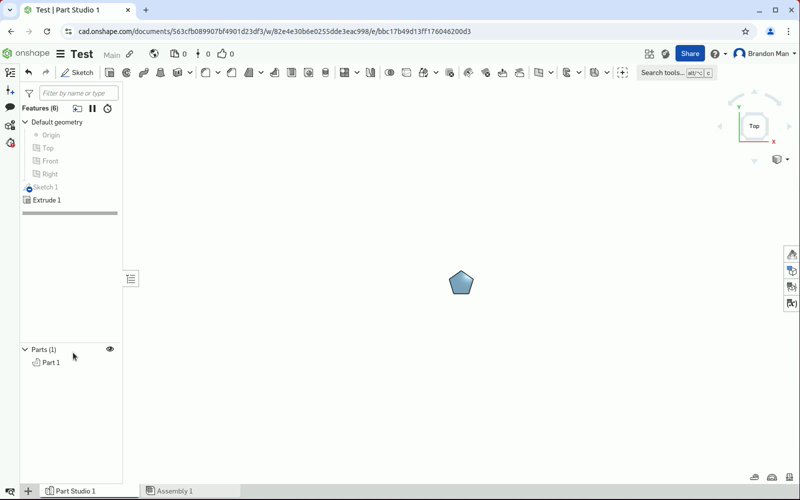
key(shift+p)
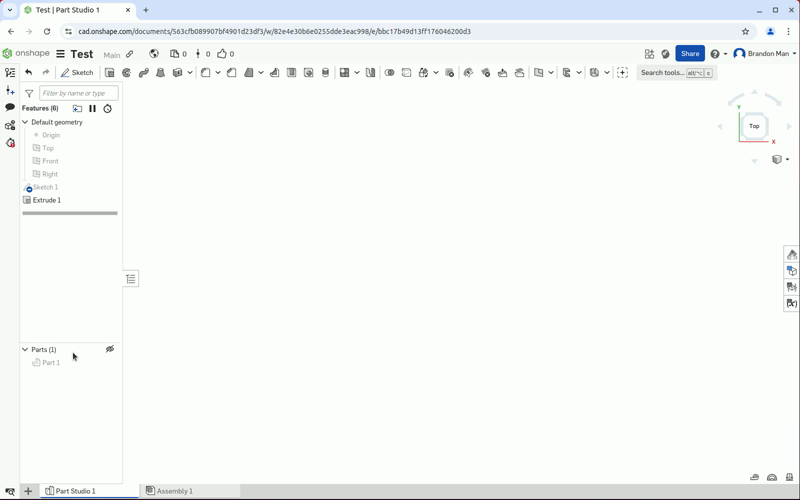
key(space)
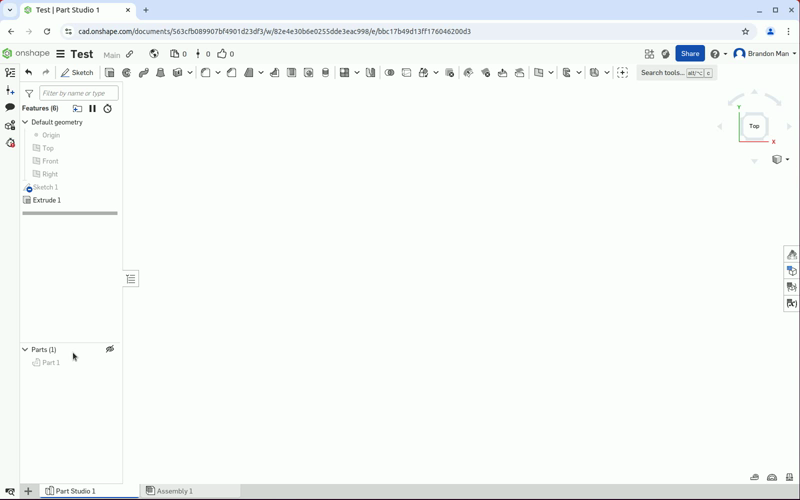
key_down(shift)
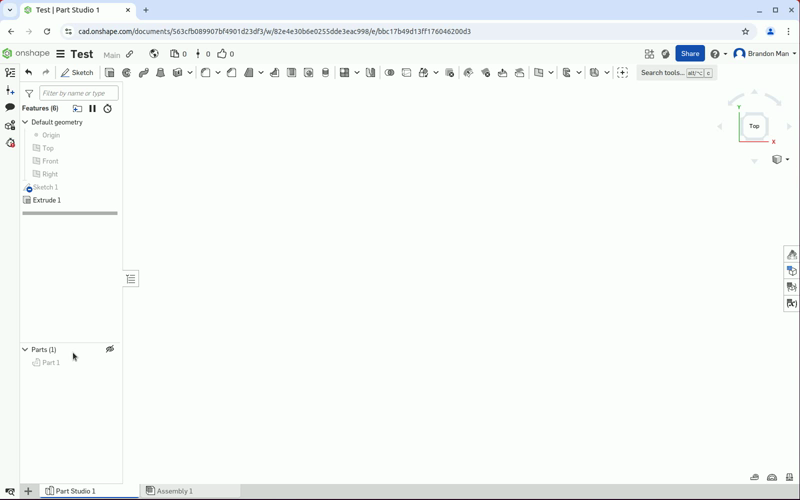
key(up)
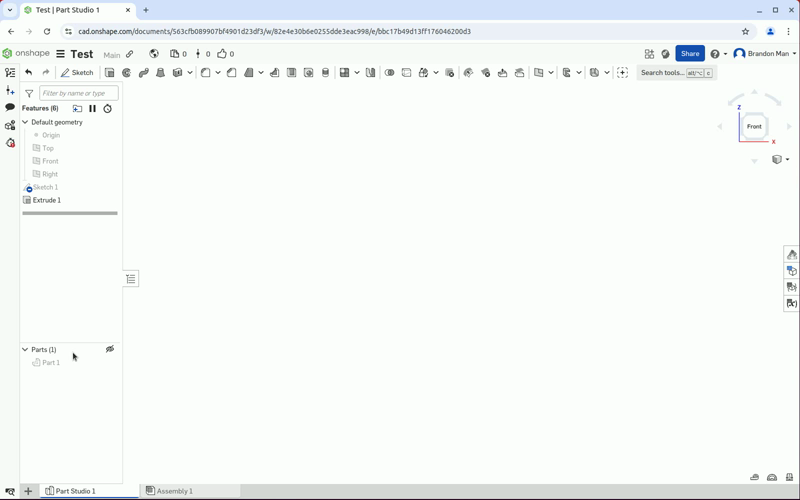
key_up(shift)
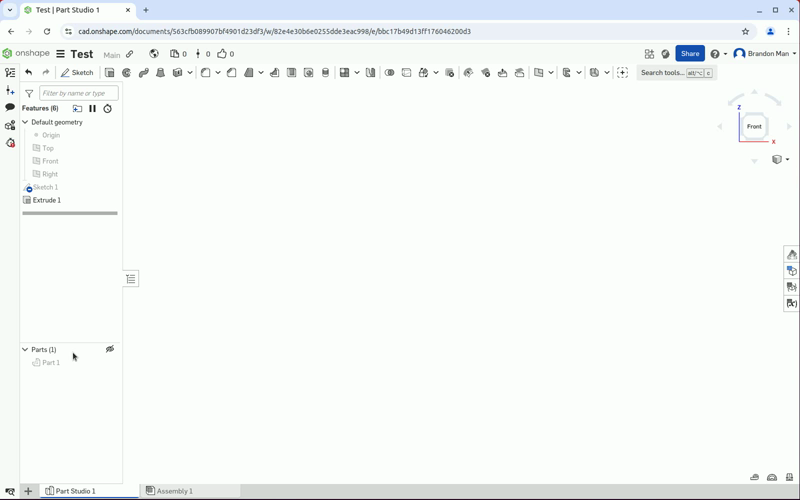
mouse_move(73, 352)
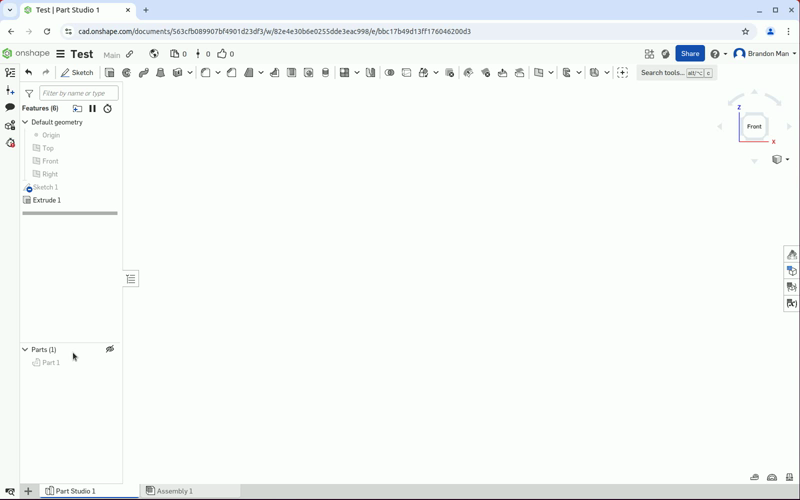
key(shift+y)
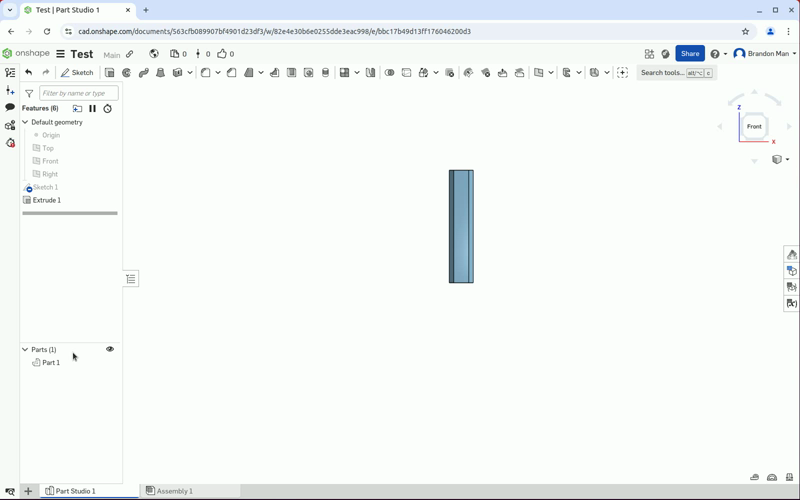
mouse_move(541, 75)
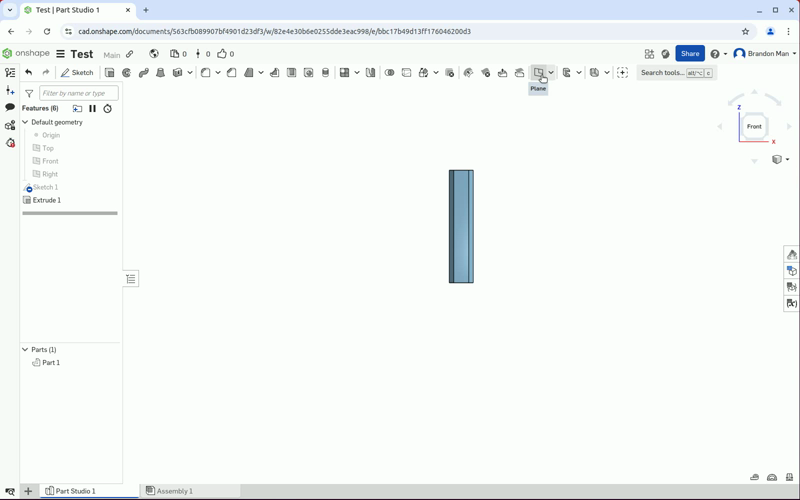
click(541, 75)
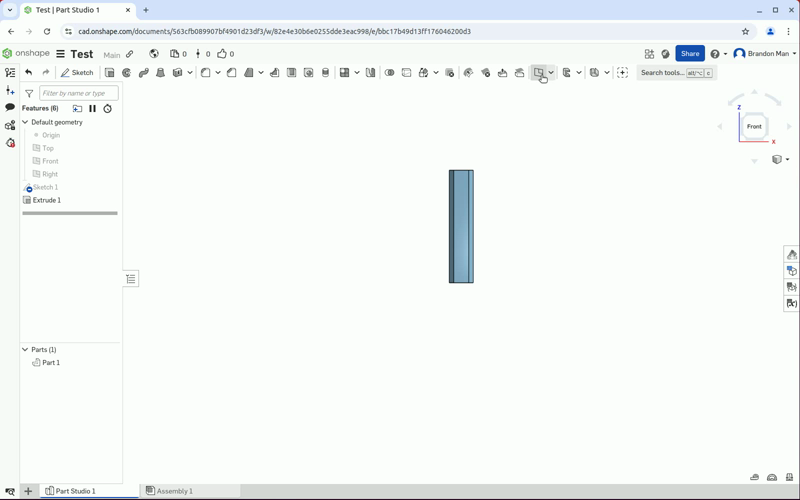
mouse_move(73, 163)
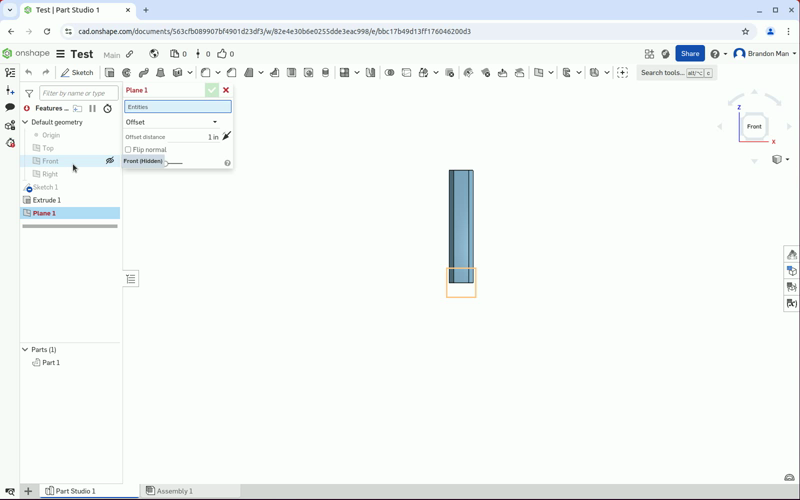
click(73, 163)
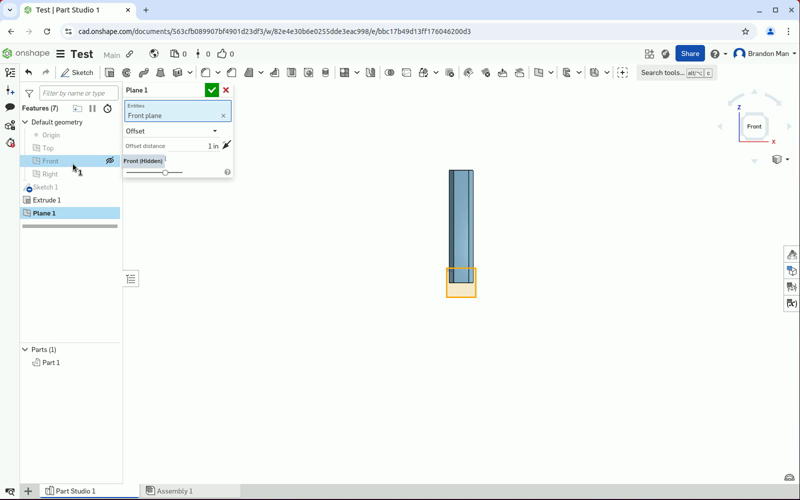
key(tab, 2)
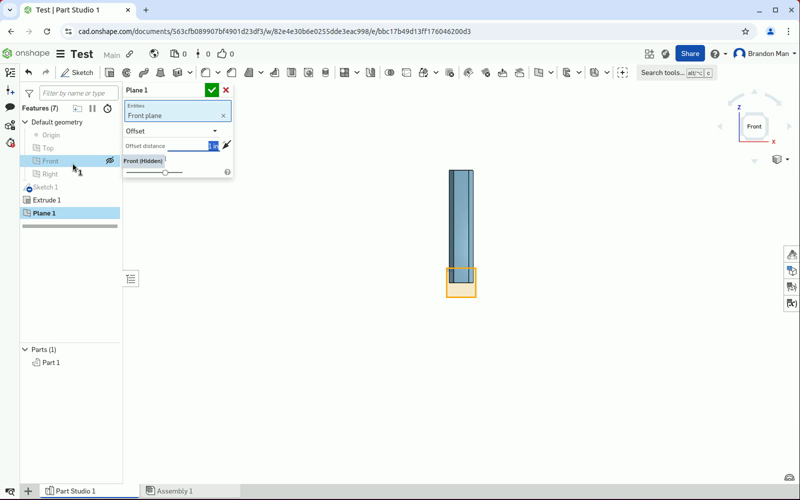
text(1.91)
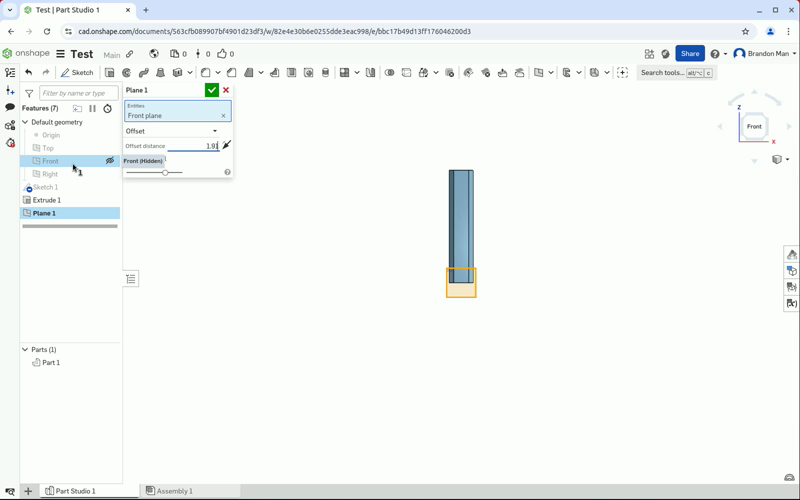
key(enter, 2)
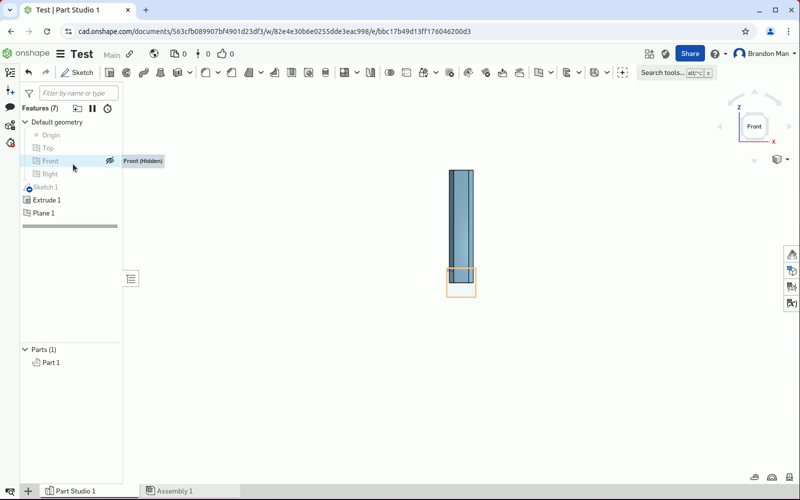
key(shift+s)
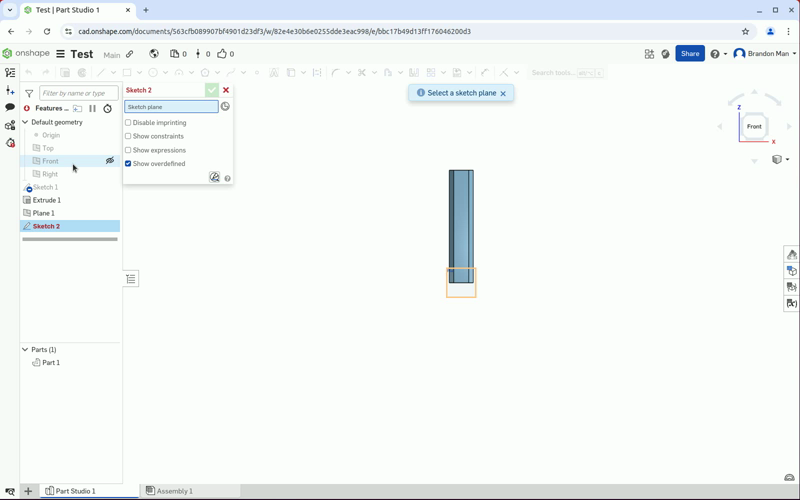
mouse_move(73, 215)
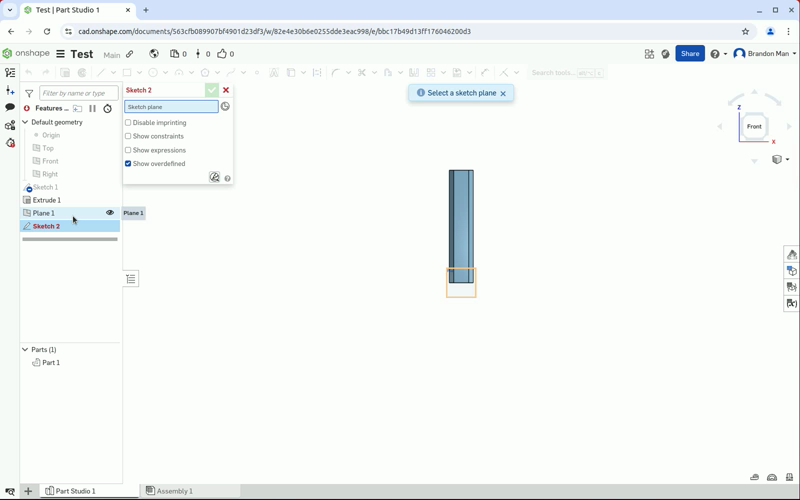
click(73, 215)
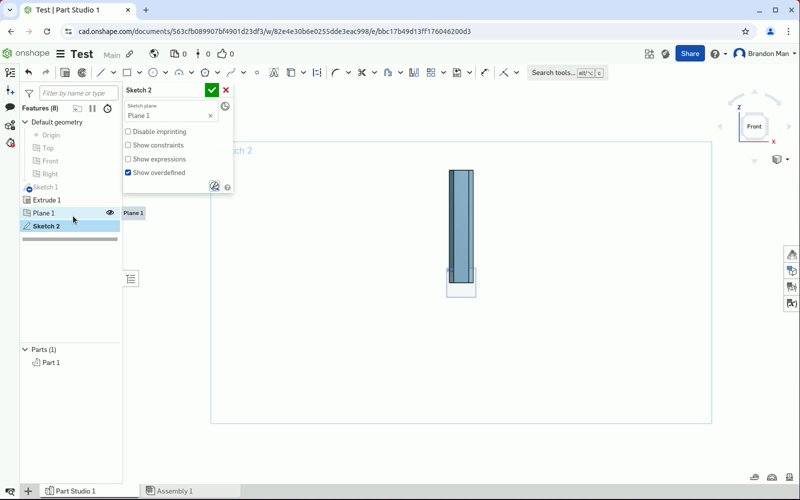
mouse_move(73, 352)
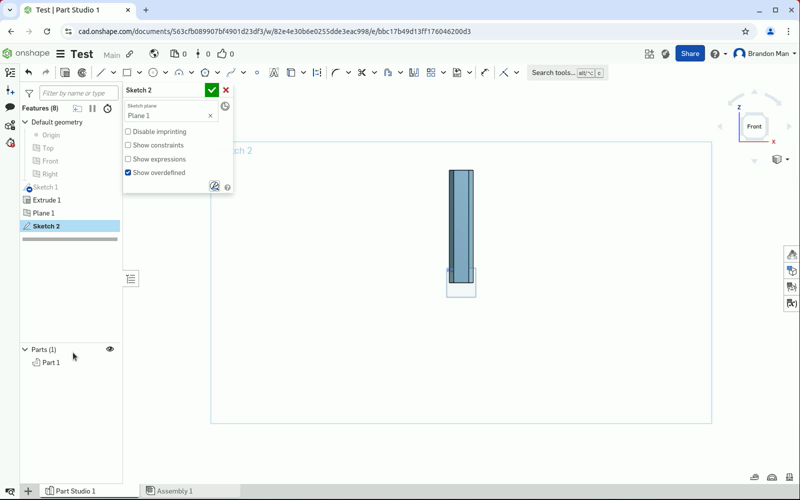
key(y)
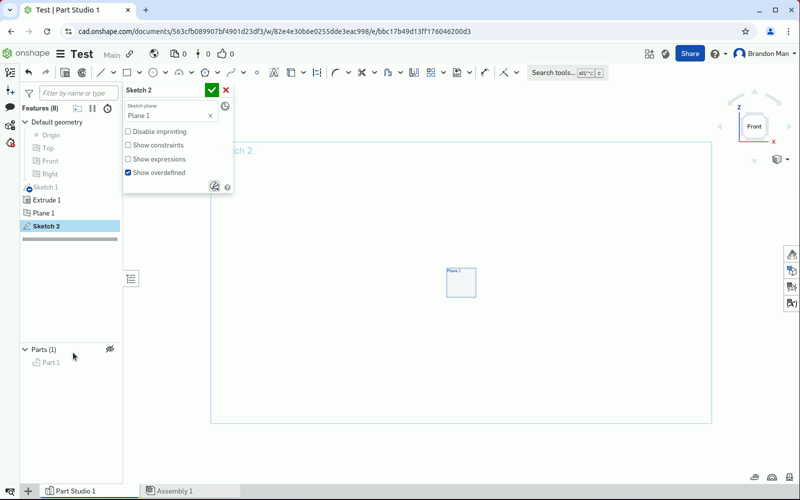
key(c)
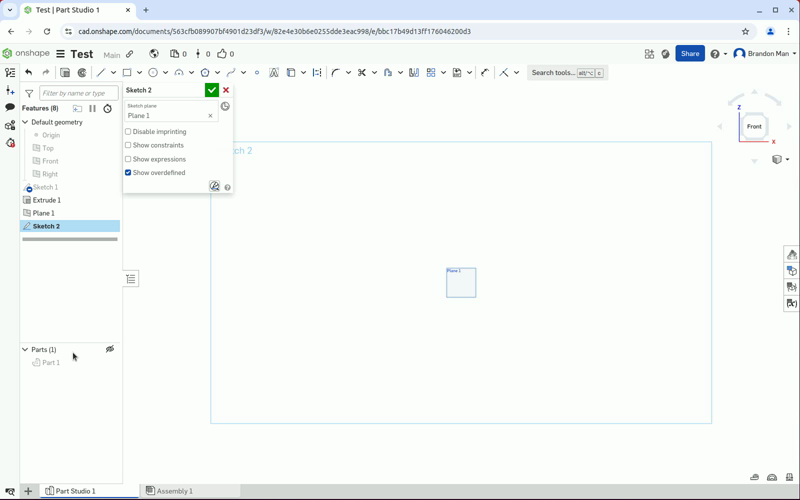
key_down(shift)
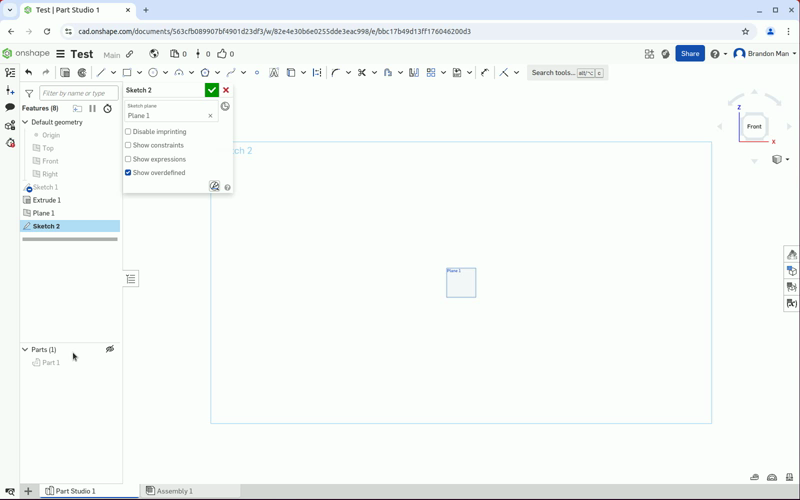
mouse_move(460, 178)
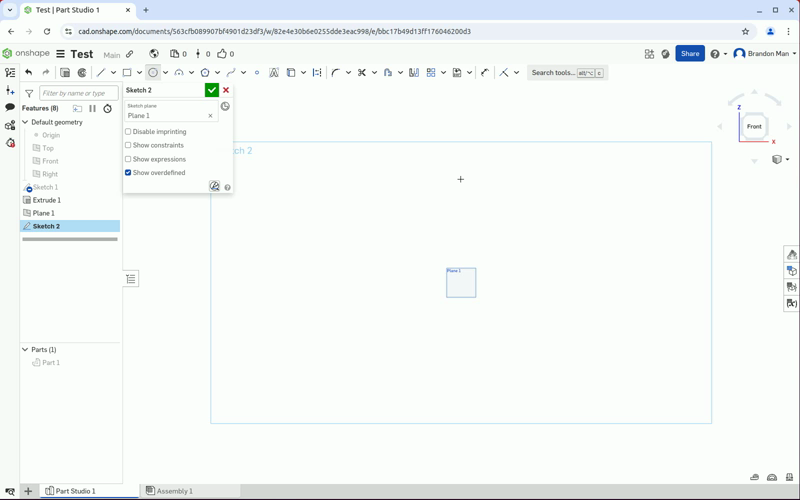
click(460, 178)
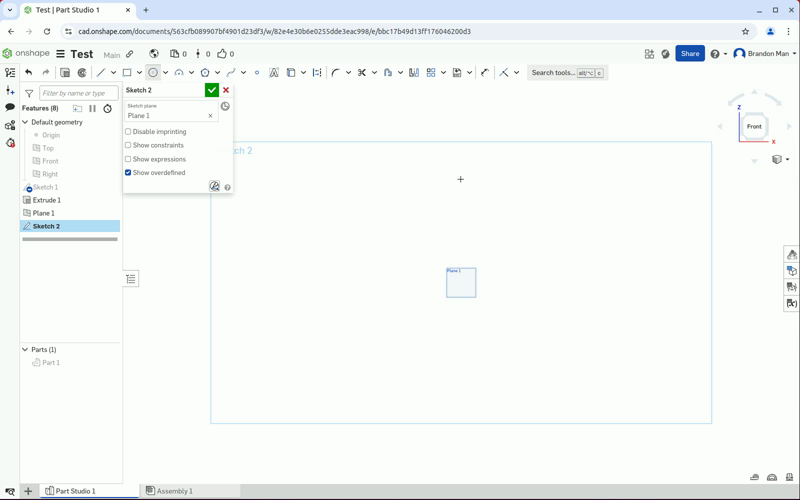
key_up(shift)
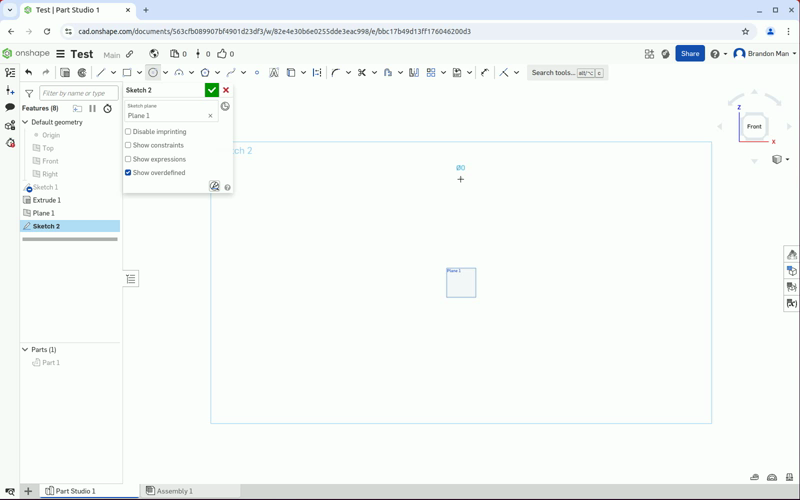
mouse_move(464, 178)
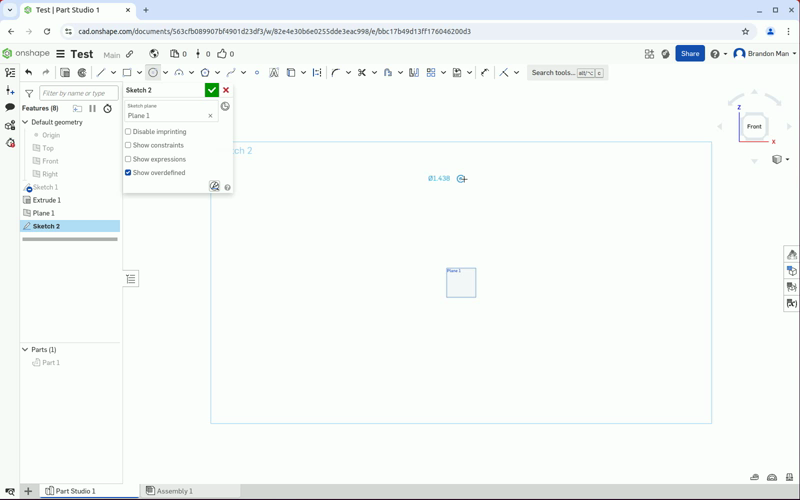
click(464, 178)
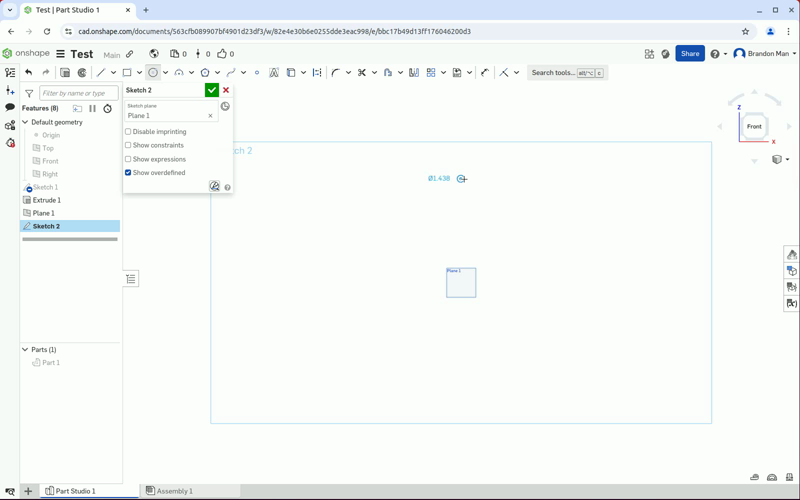
key(esc)
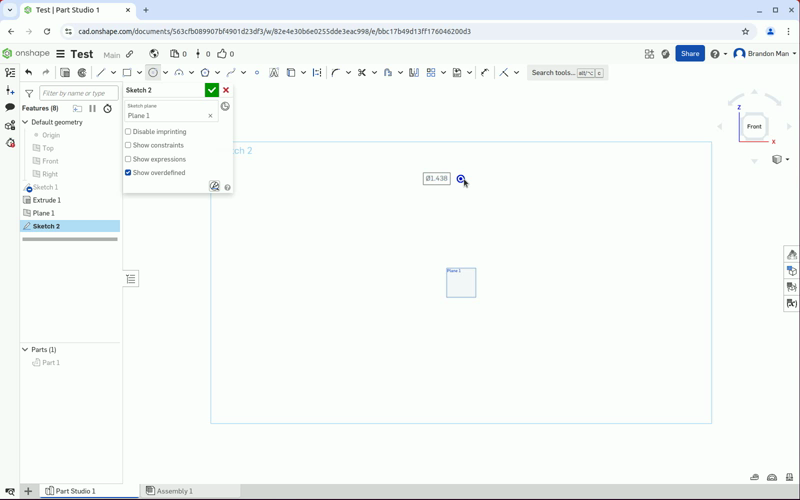
mouse_move(460, 176)
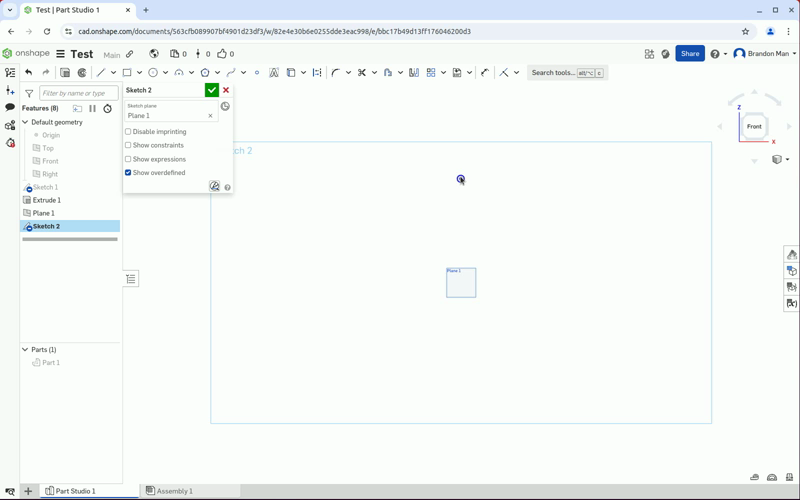
scroll(6)
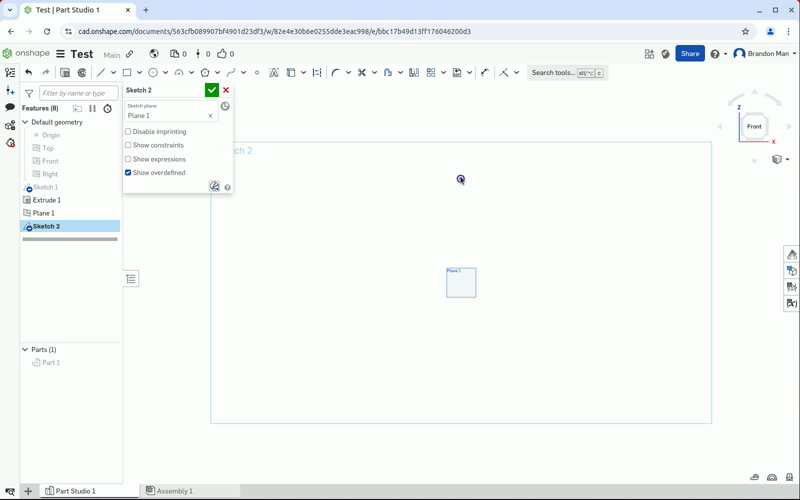
scroll(6)
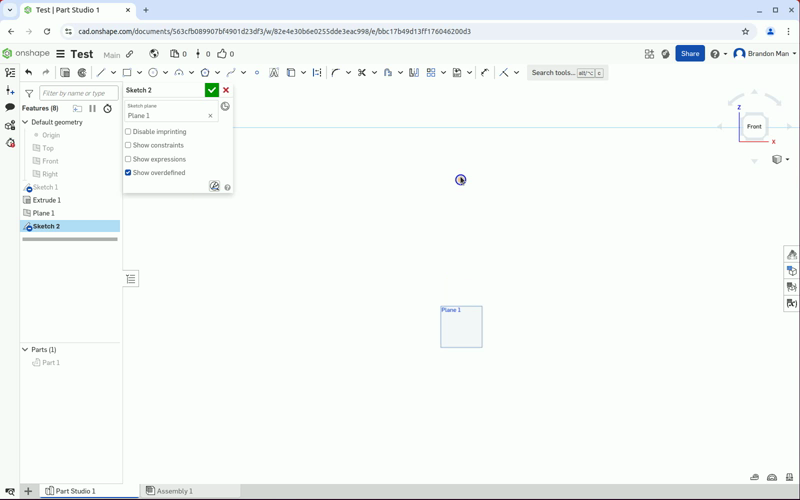
scroll(6)
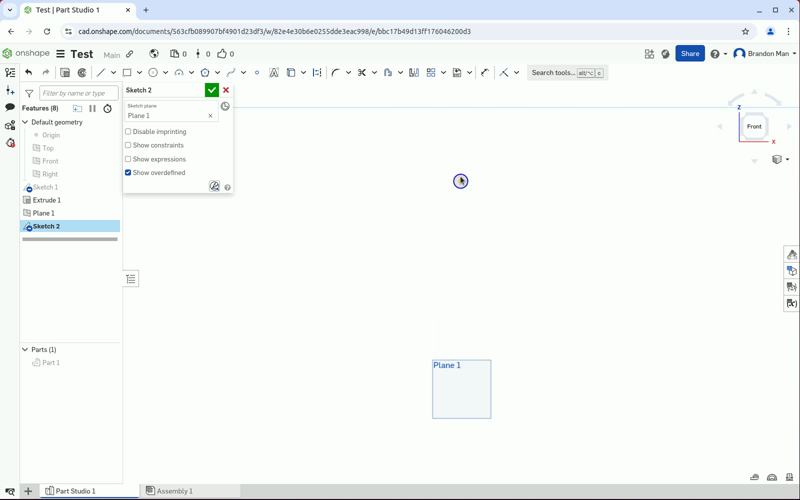
scroll(6)
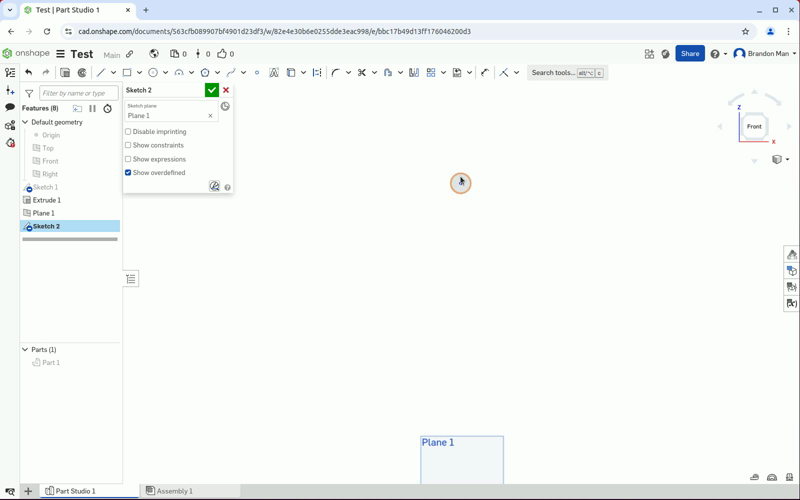
scroll(6)
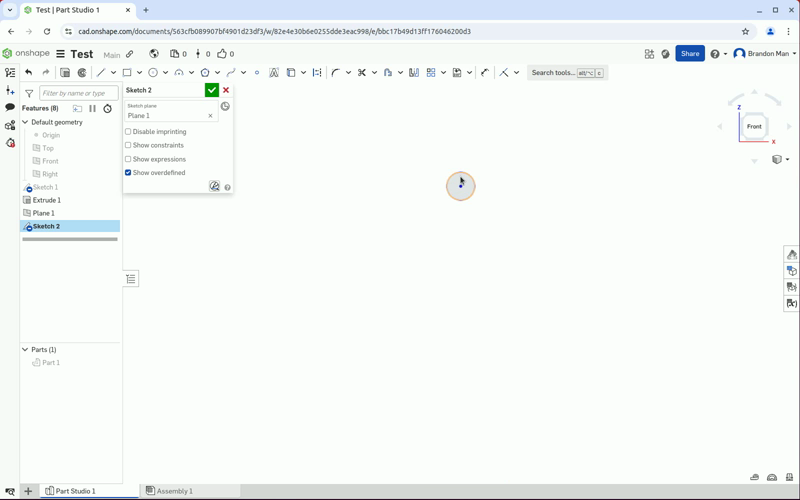
scroll(6)
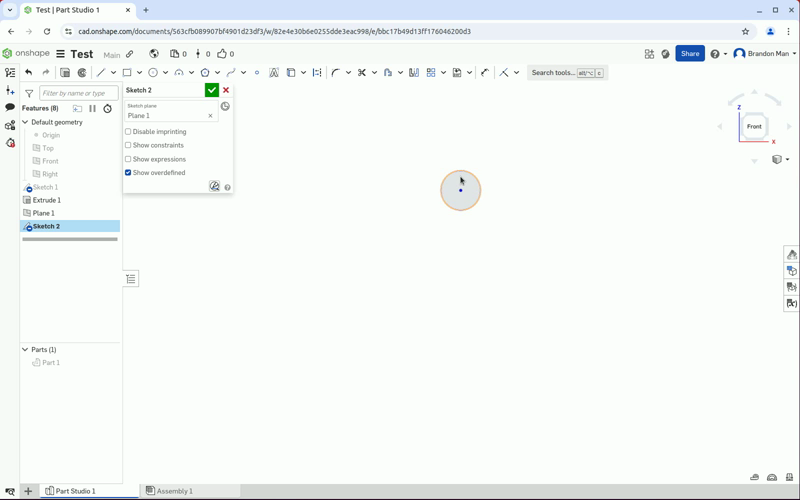
scroll(6)
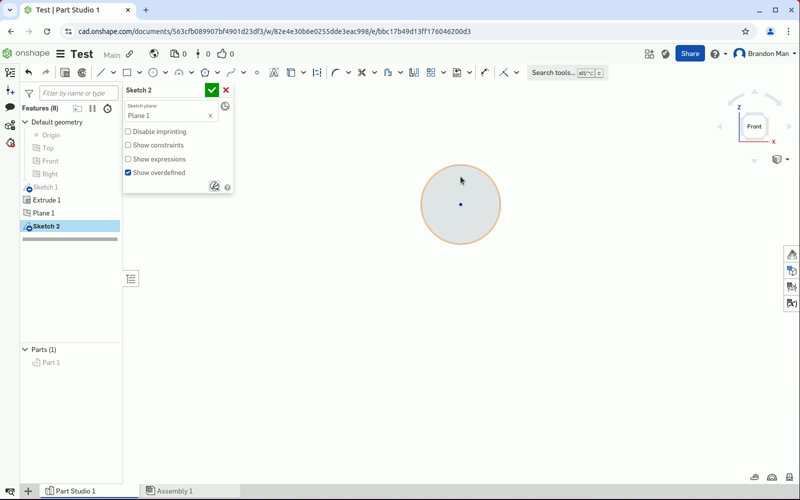
click(460, 176)
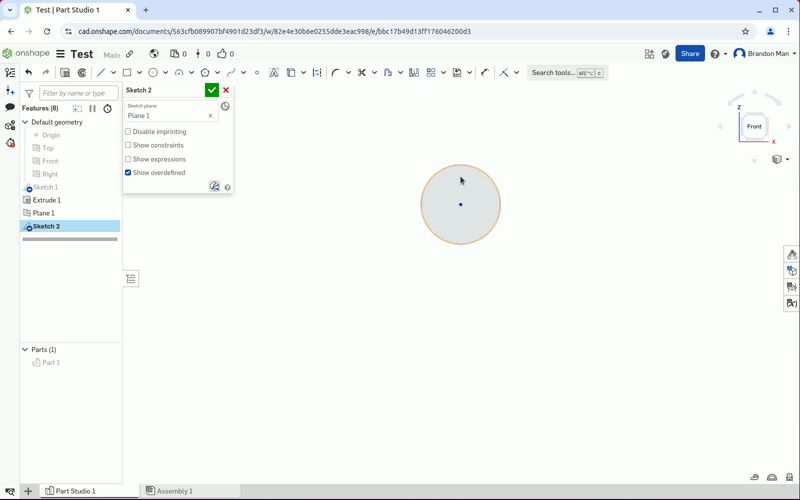
scroll(-6)
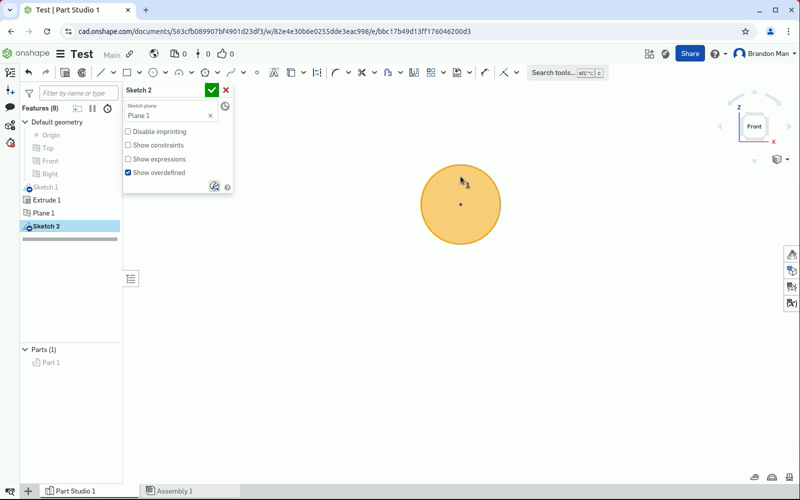
scroll(-6)
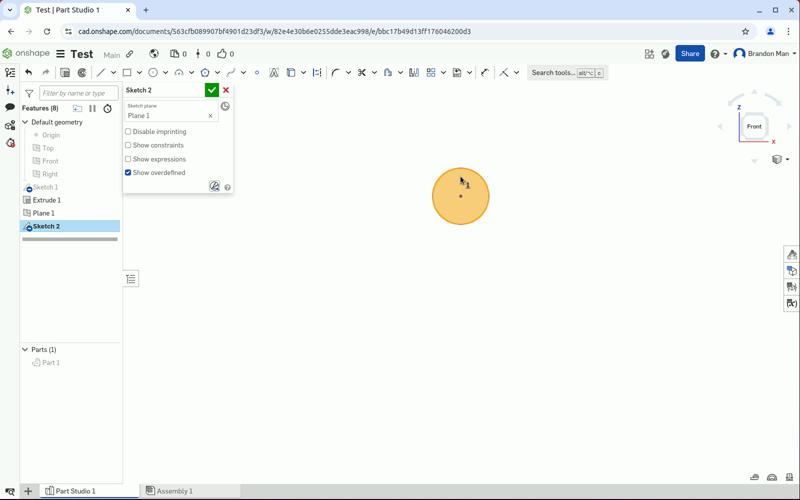
scroll(-6)
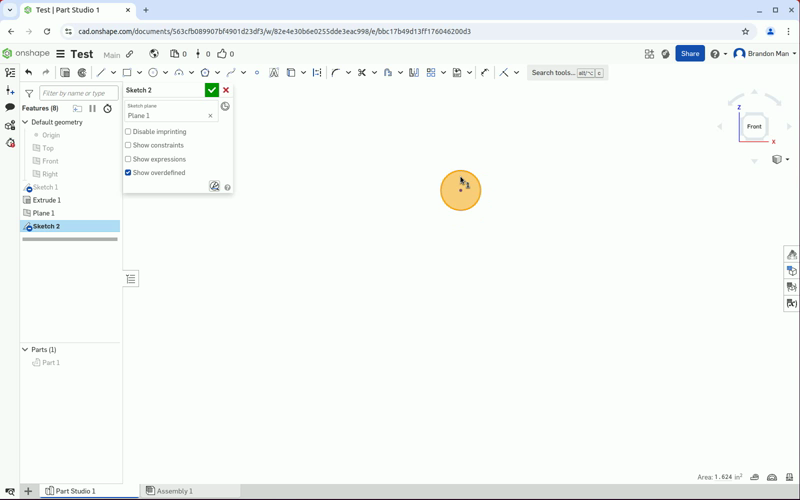
scroll(-6)
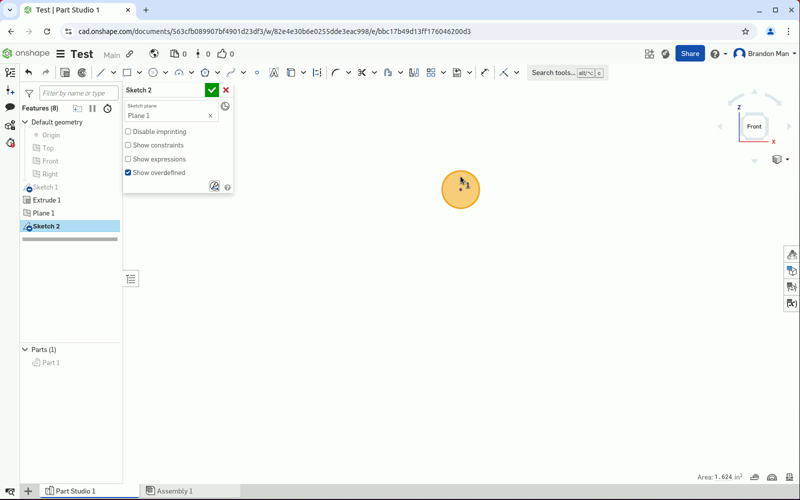
scroll(-6)
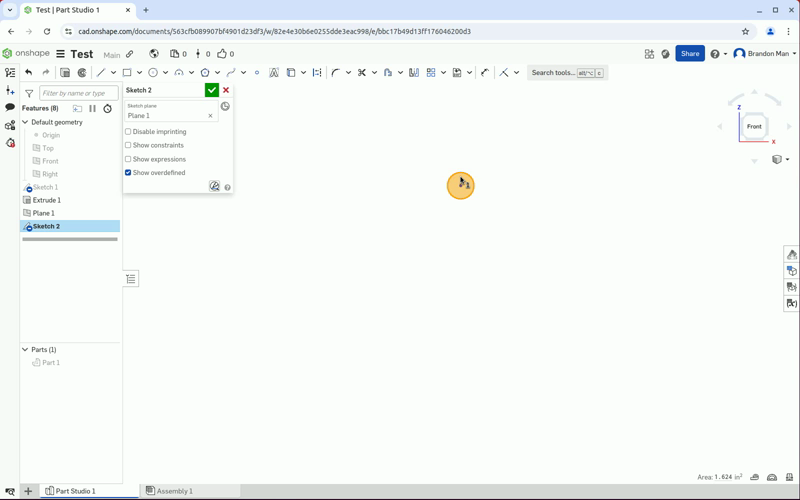
scroll(-6)
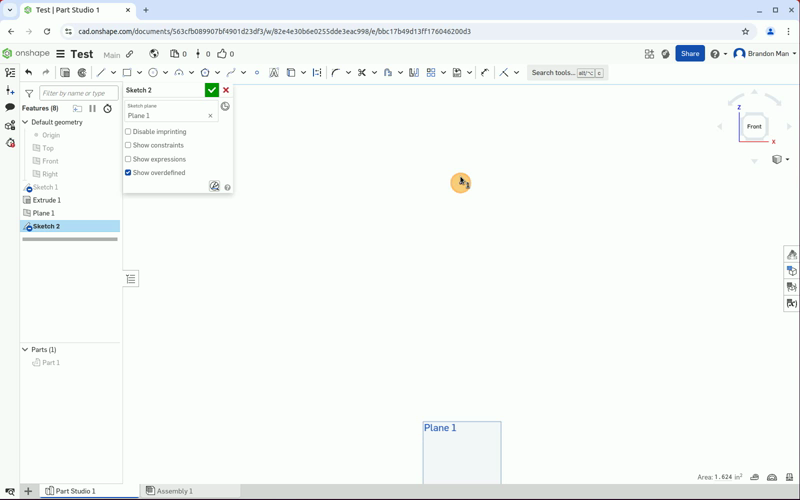
scroll(-6)
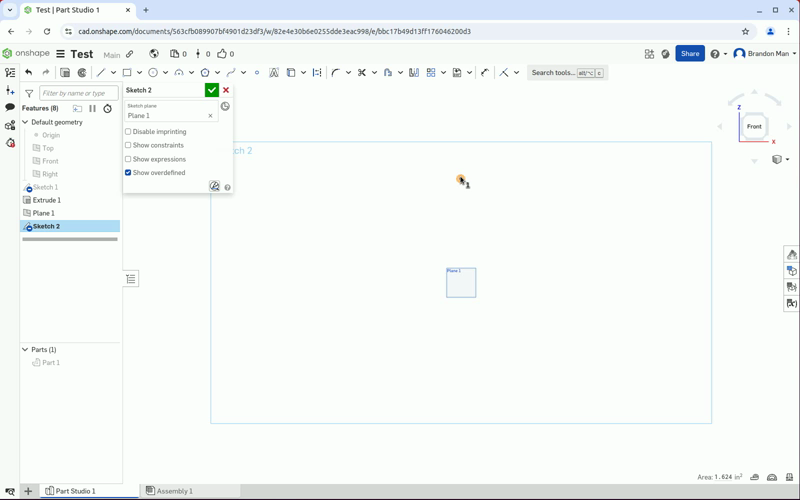
mouse_move(73, 352)
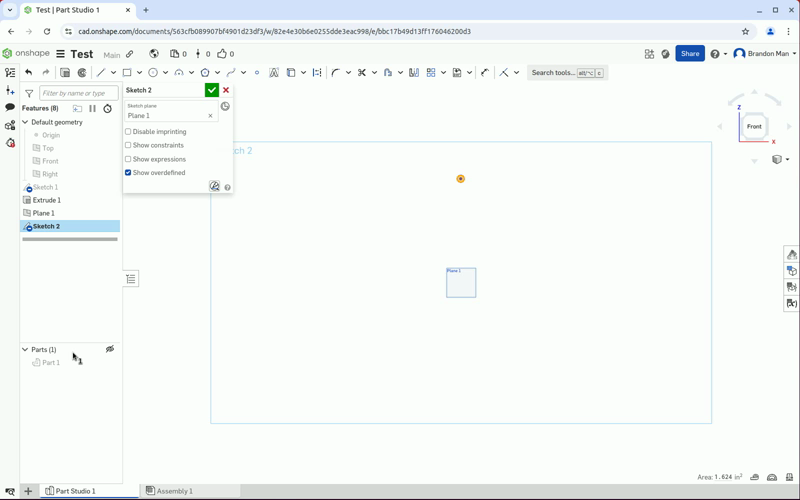
key(shift+y)
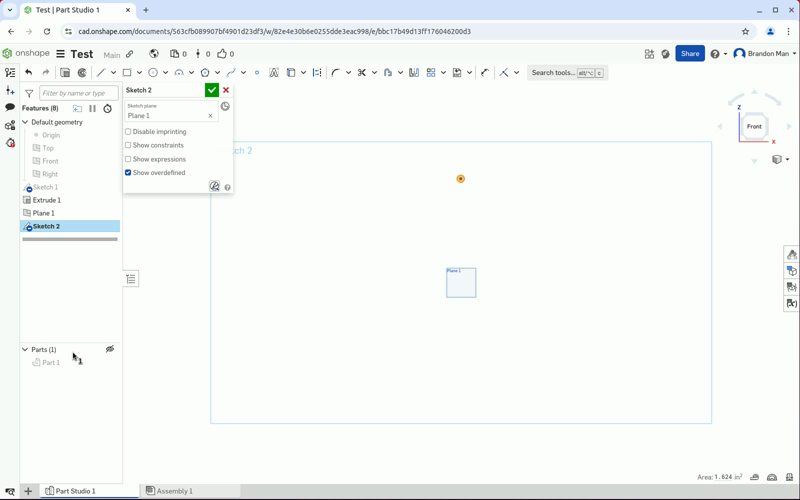
key(shift+e)
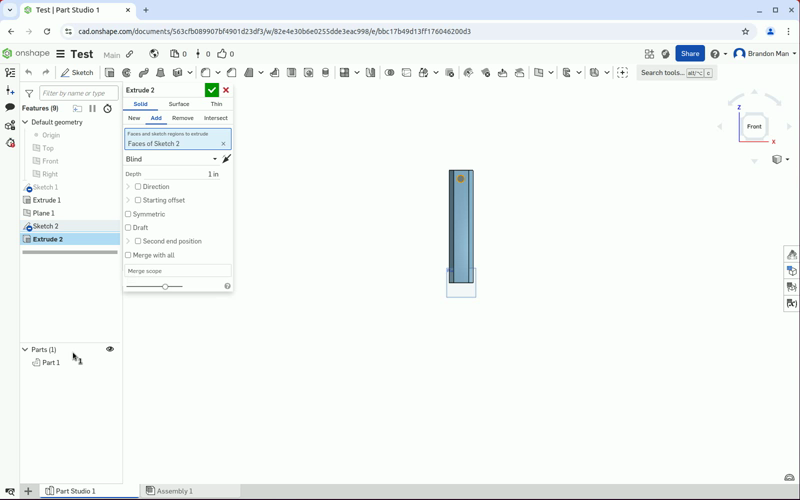
mouse_move(143, 106)
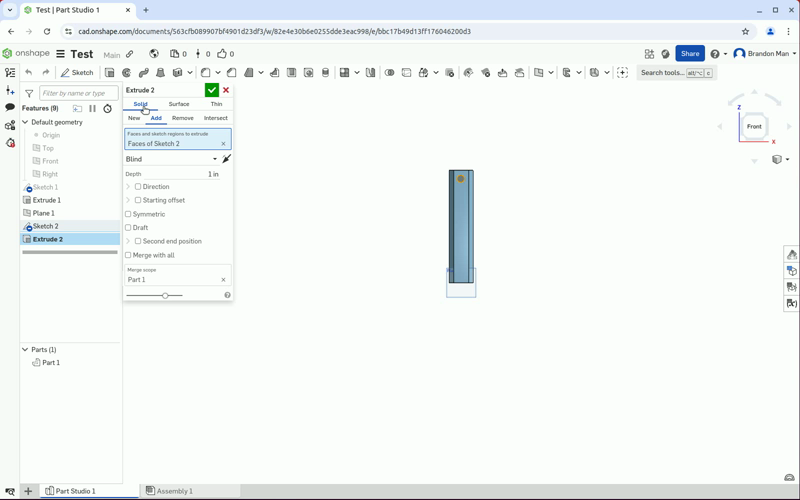
click(143, 106)
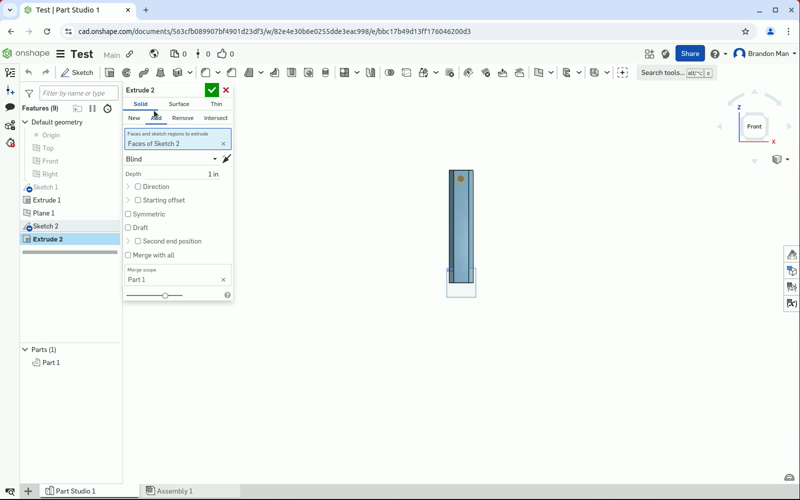
mouse_move(186, 120)
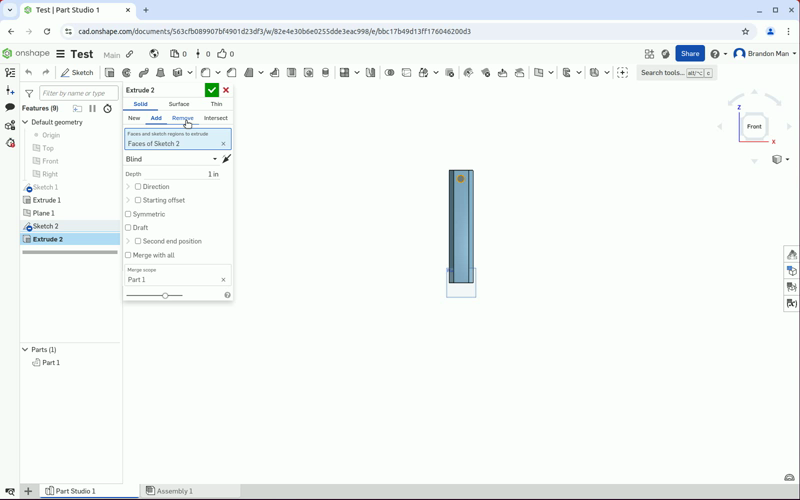
click(186, 120)
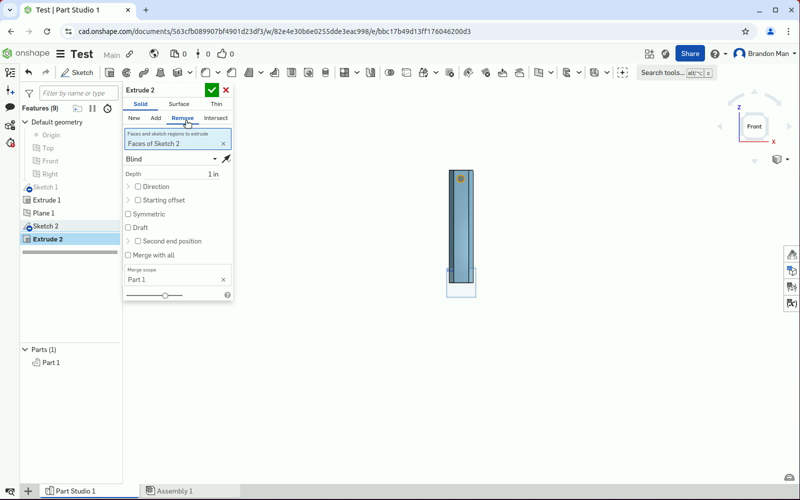
key(tab, 4)
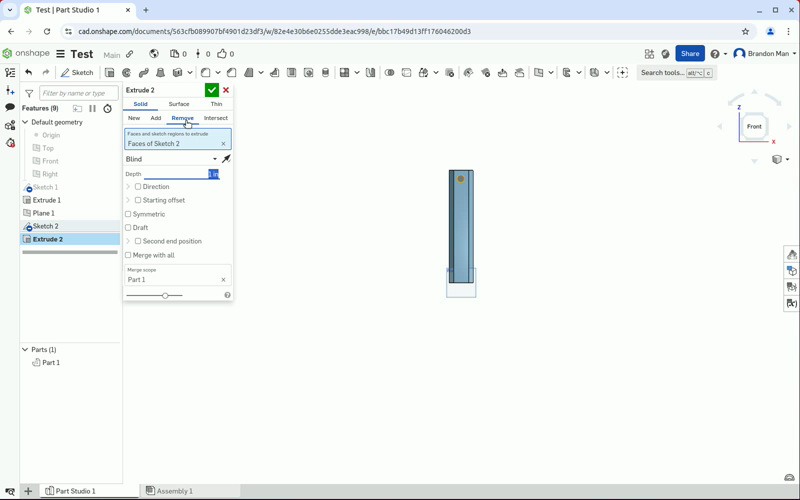
text(57.77)
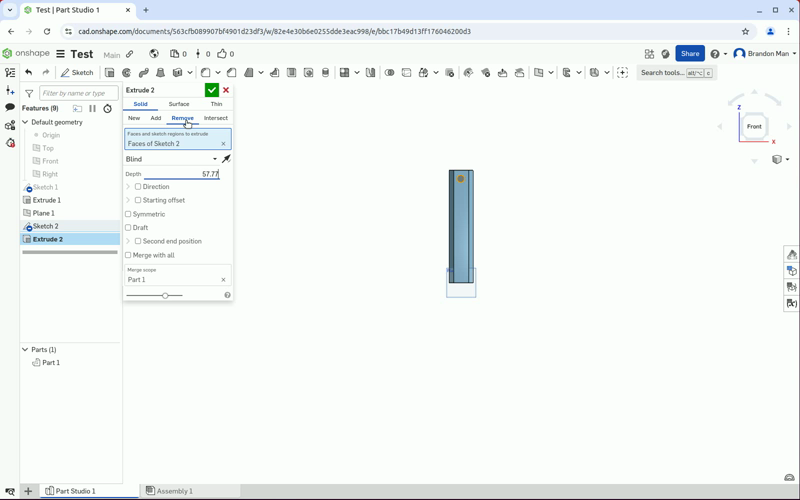
key(tab, 3)
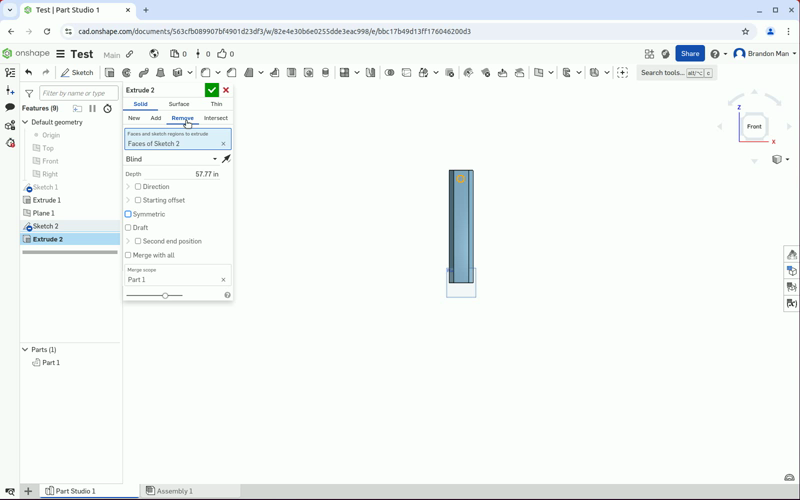
key(space)
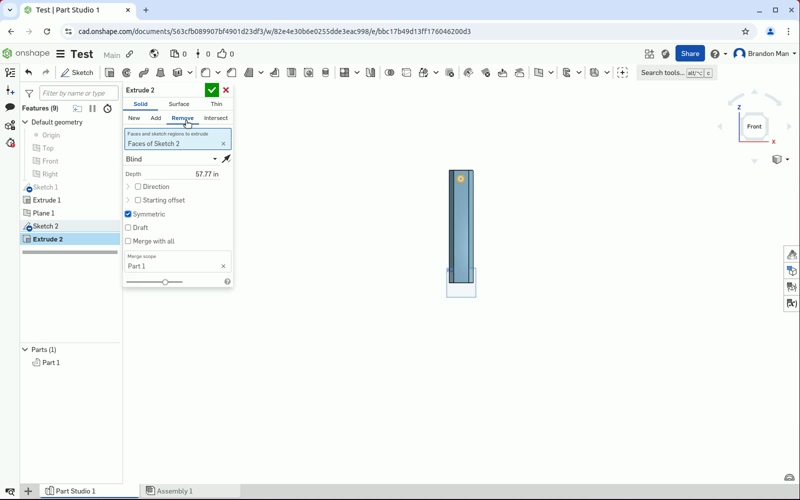
key(tab, 2)
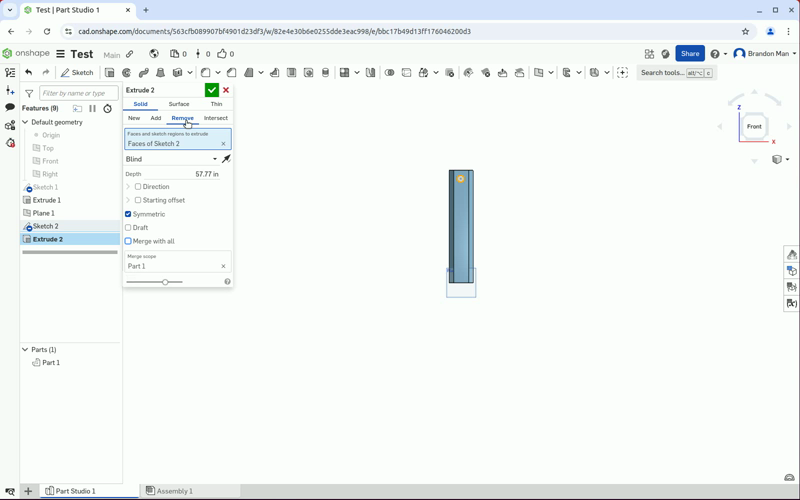
key(space)
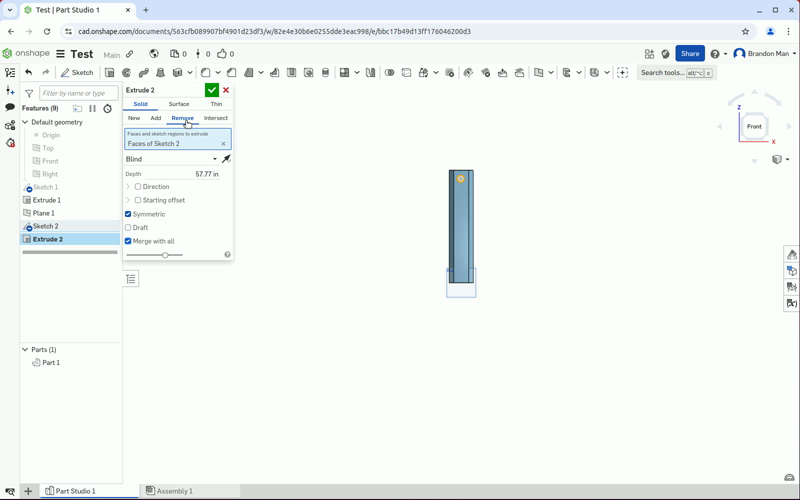
key(enter)
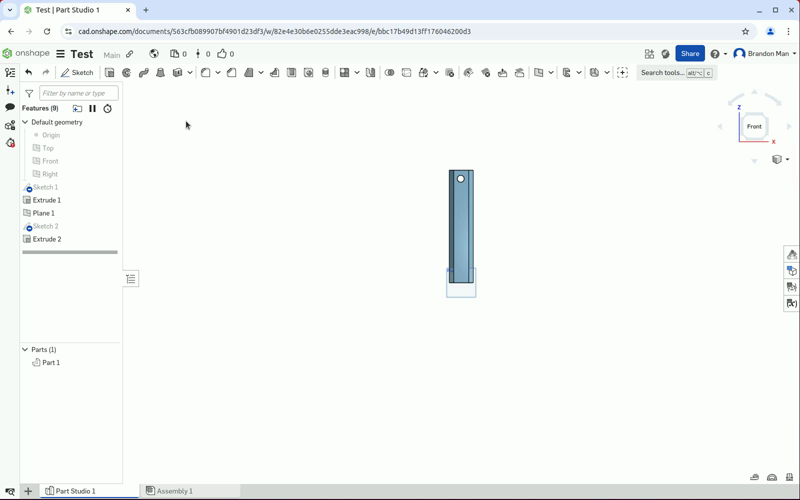
key(shift+h)
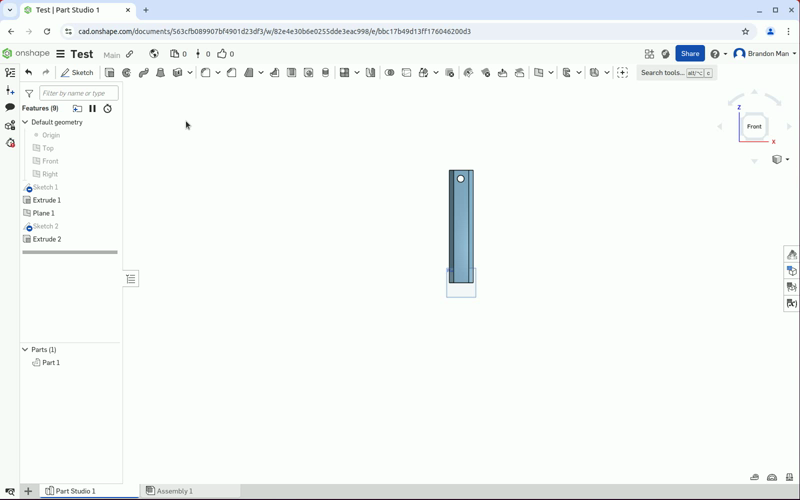
key(shift+h)
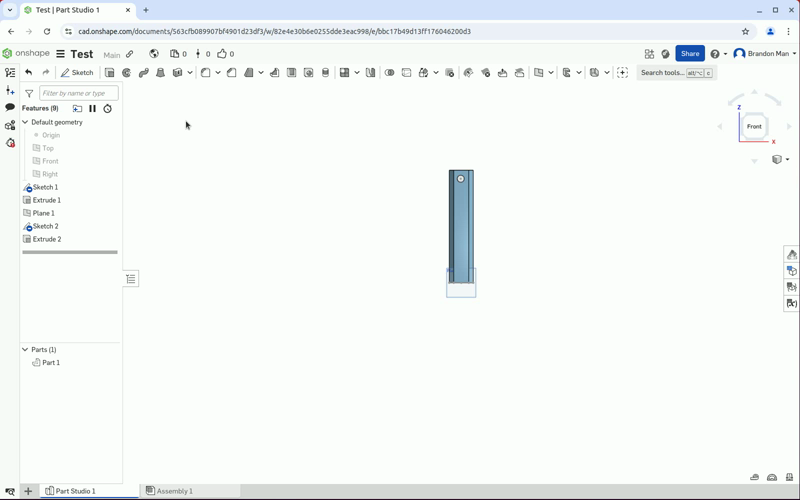
key(shift+7)
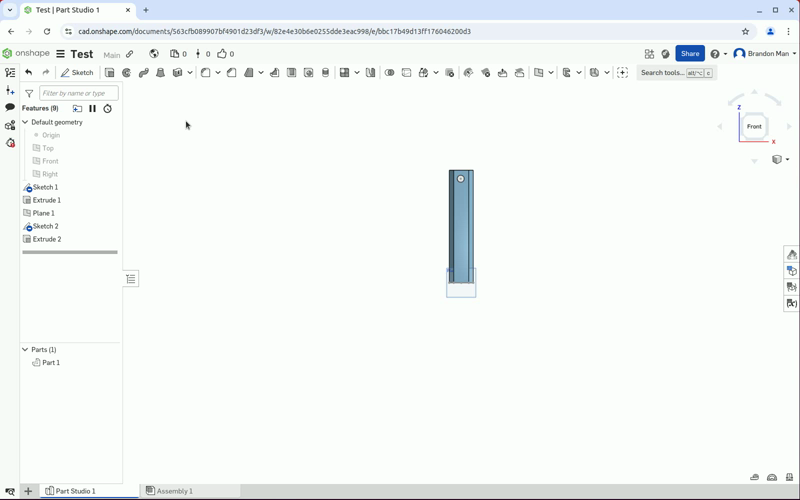
key(left, 2)
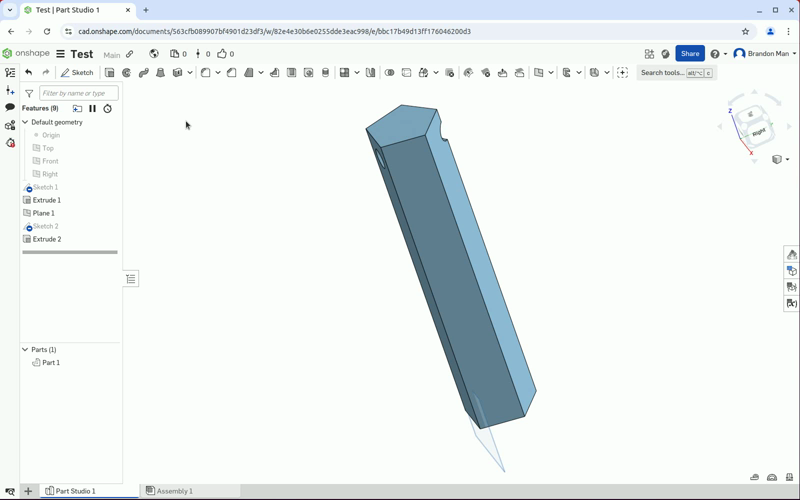
key(down, 2)
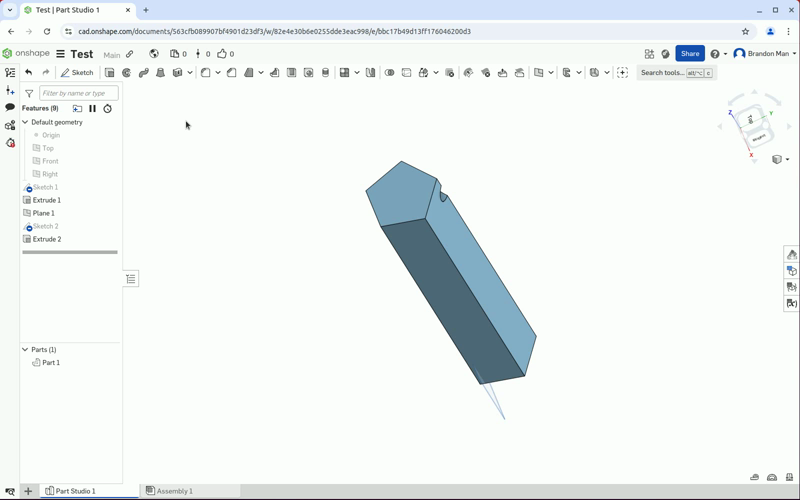
key(up, 2)
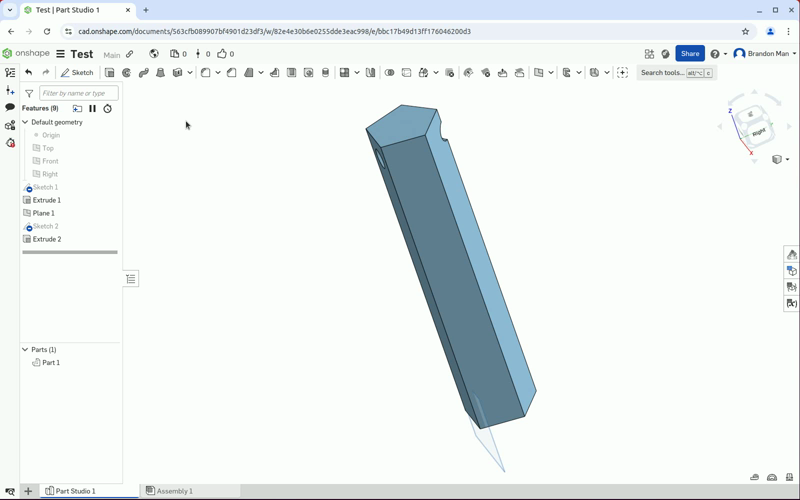
key(right, 2)
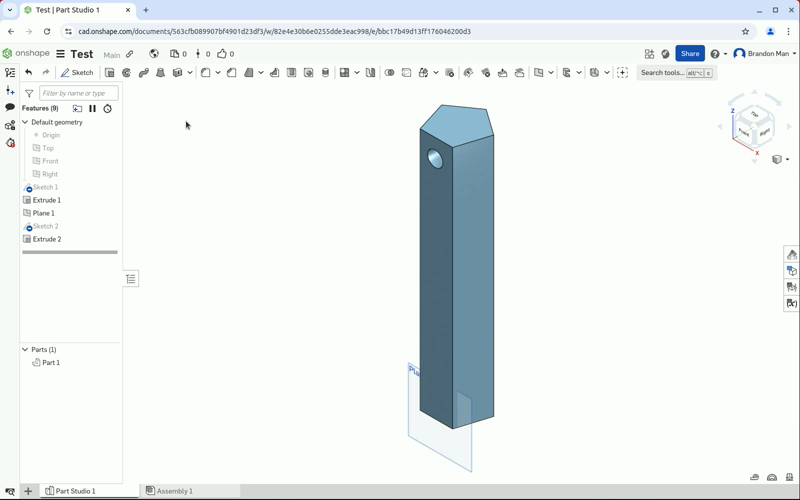
mouse_move(73, 189)
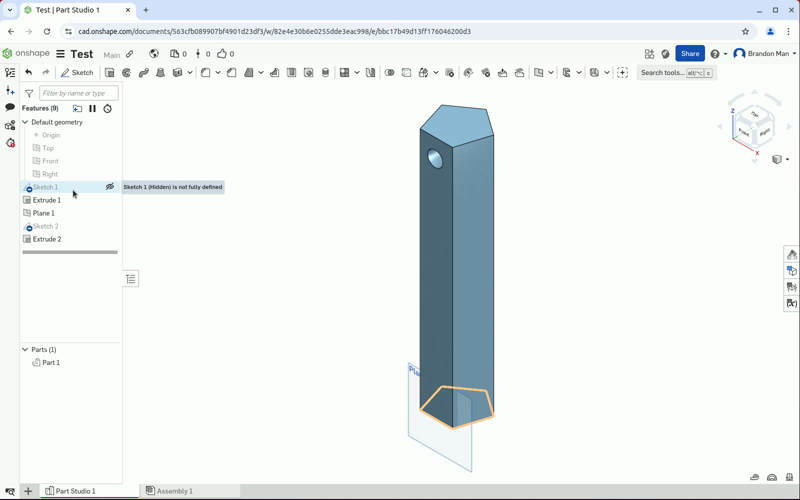
click(73, 189)